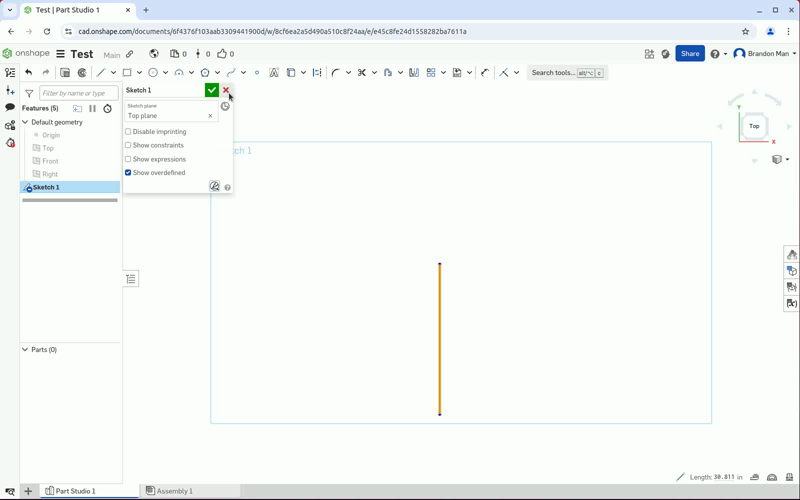
key(shift+h)
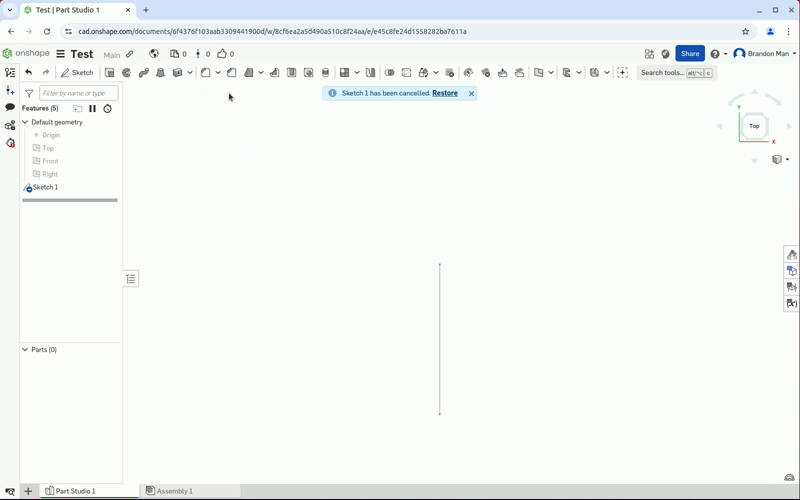
key(shift+s)
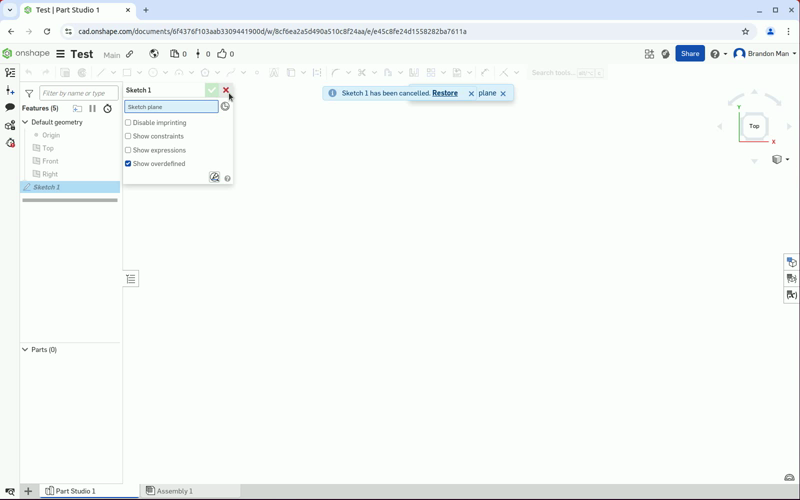
mouse_move(73, 150)
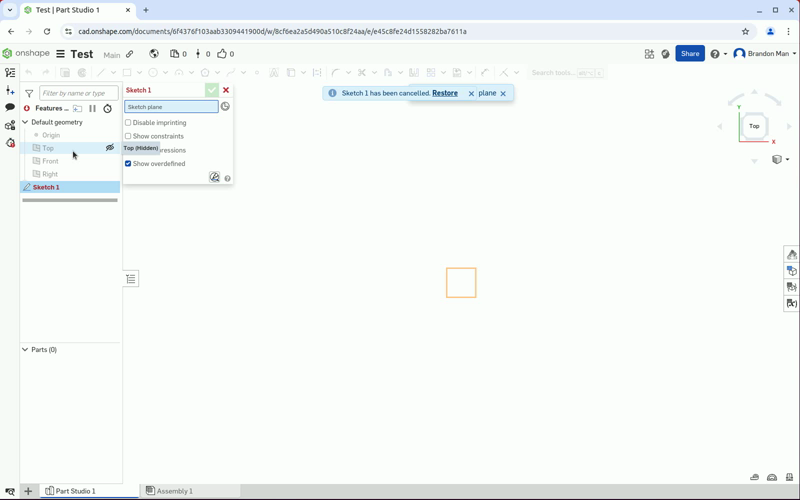
click(73, 150)
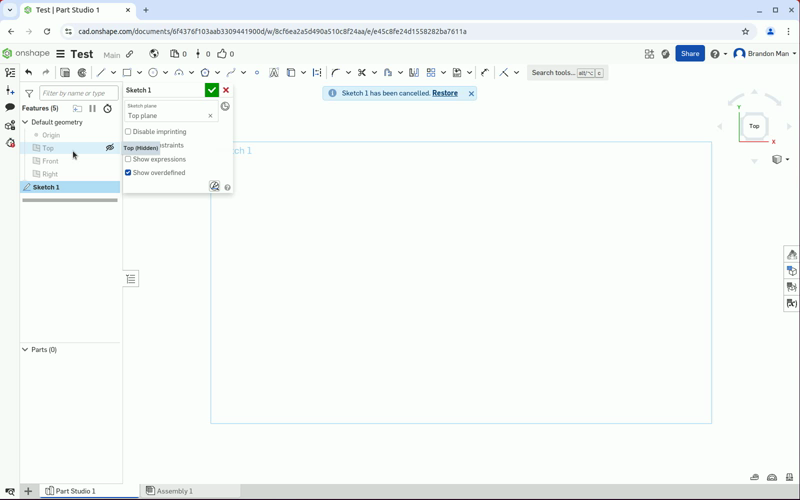
mouse_move(73, 352)
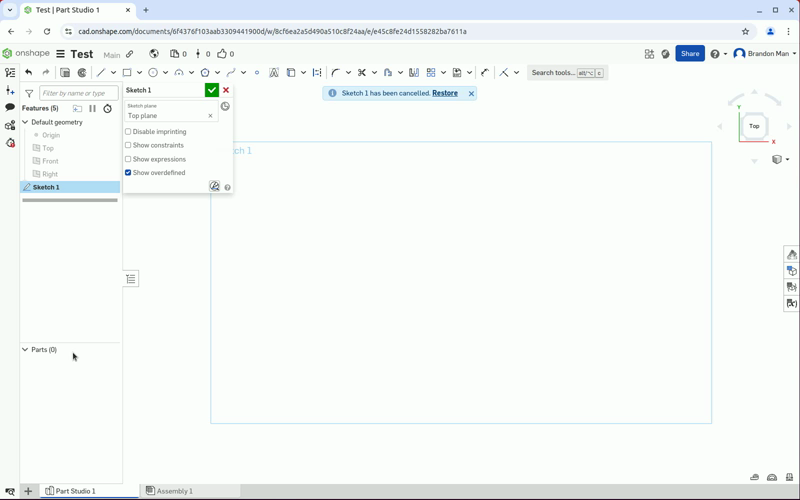
key(y)
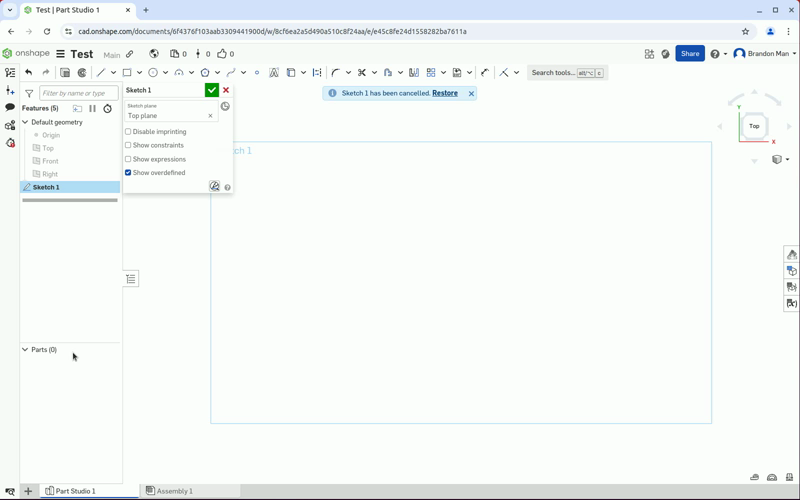
key(l)
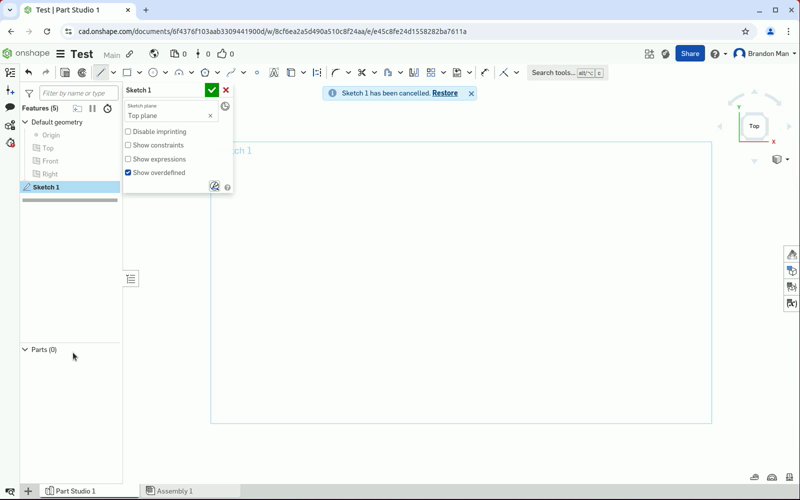
key_down(shift)
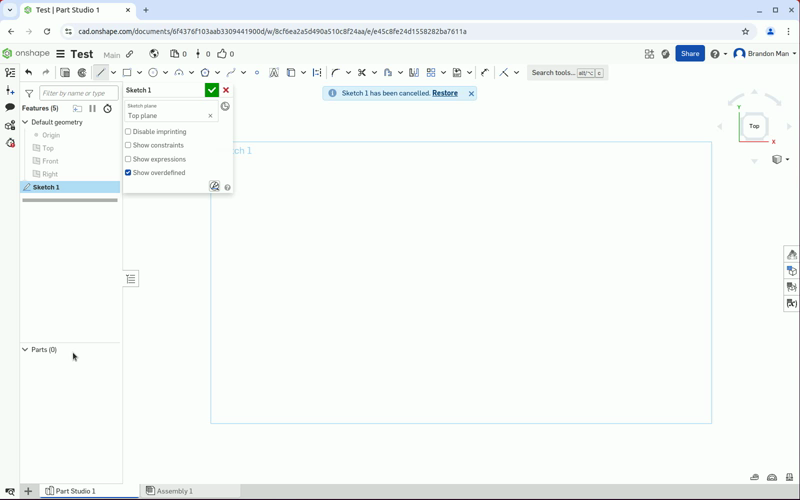
mouse_move(460, 282)
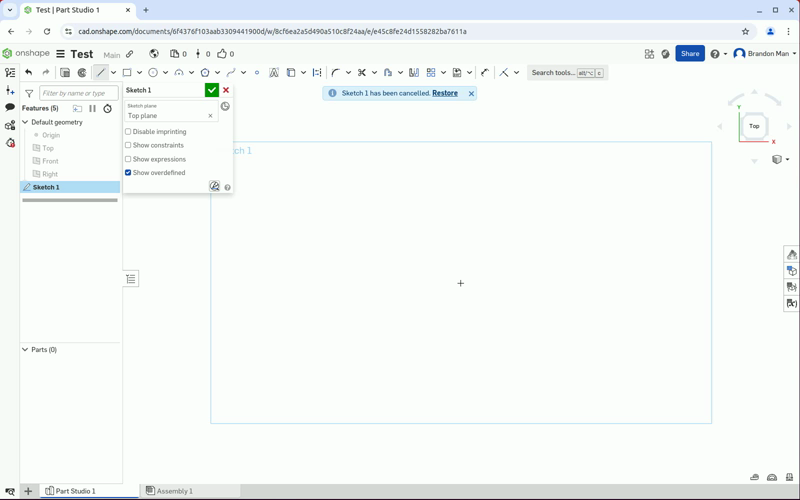
click(460, 282)
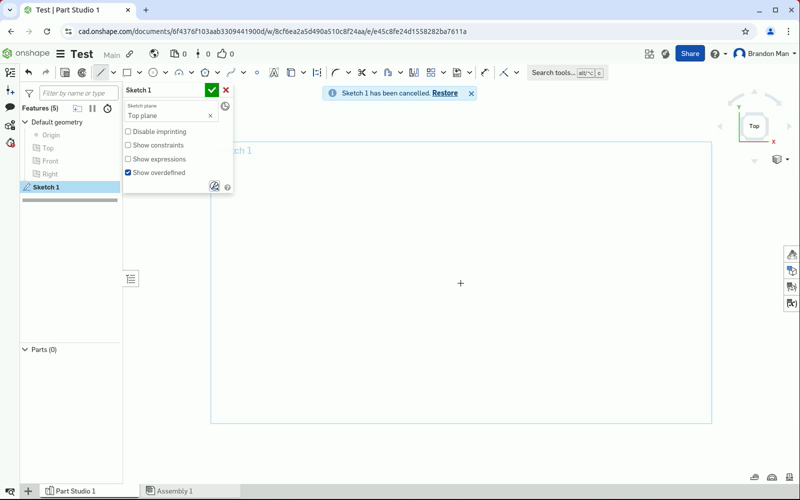
key_up(shift)
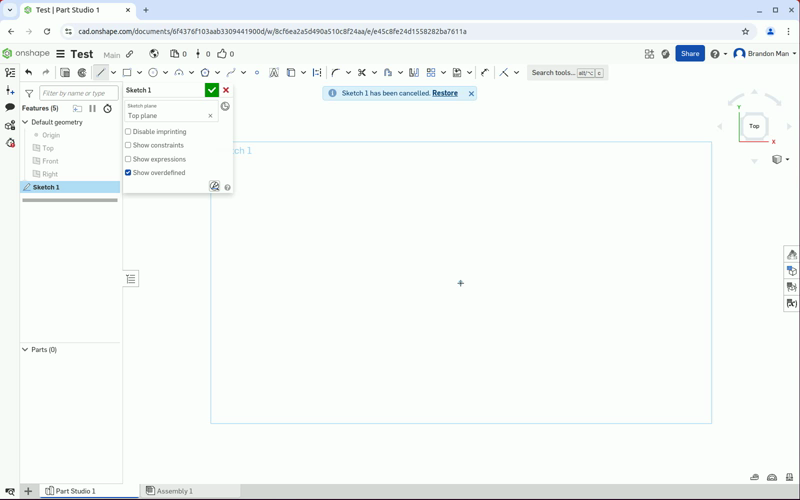
key_down(shift)
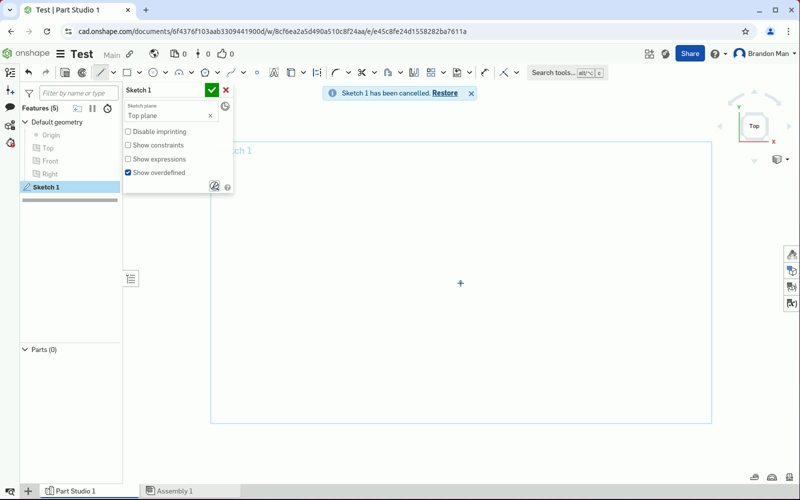
mouse_move(526, 282)
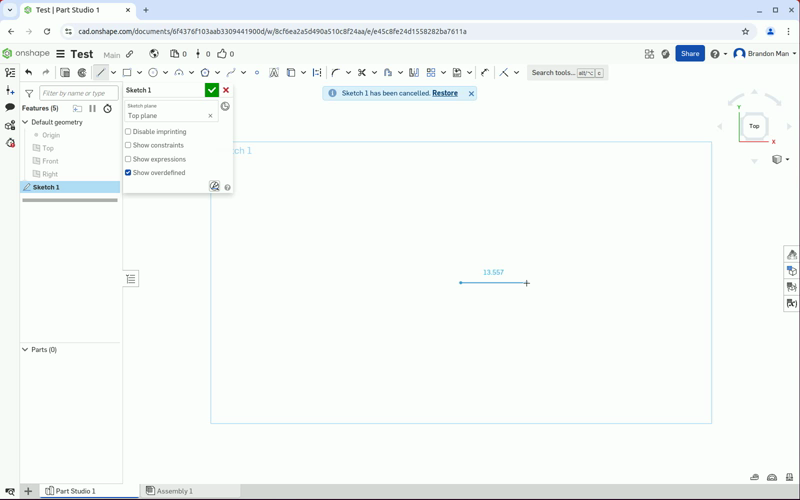
click(526, 282)
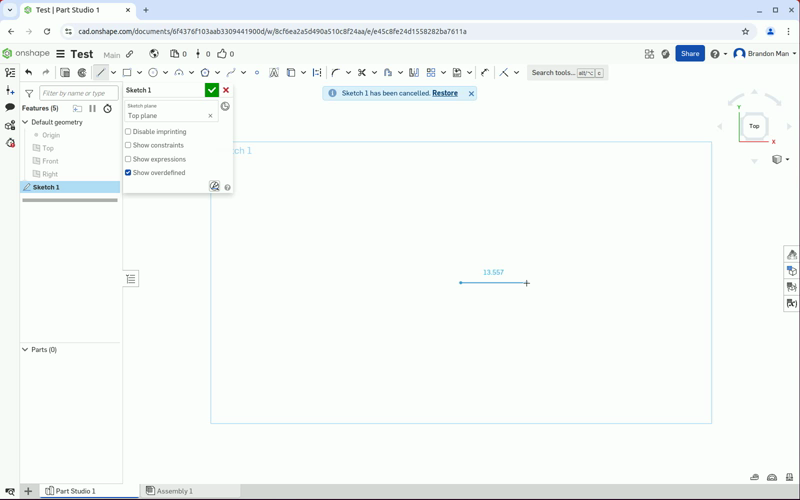
key_up(shift)
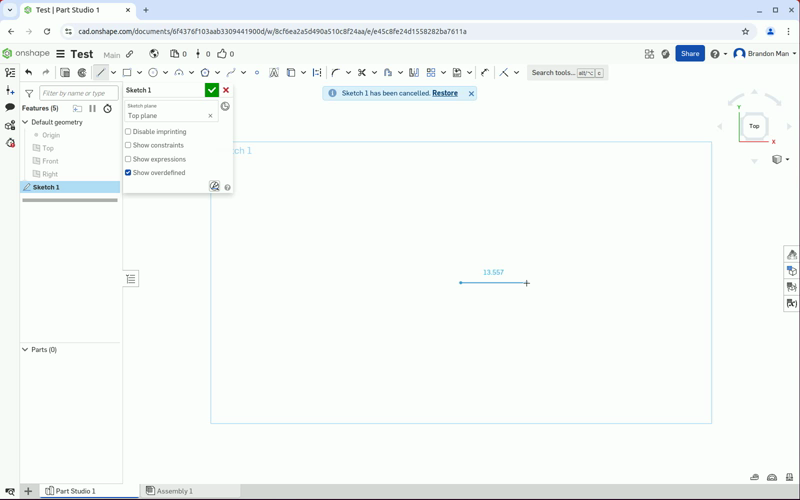
key_down(shift)
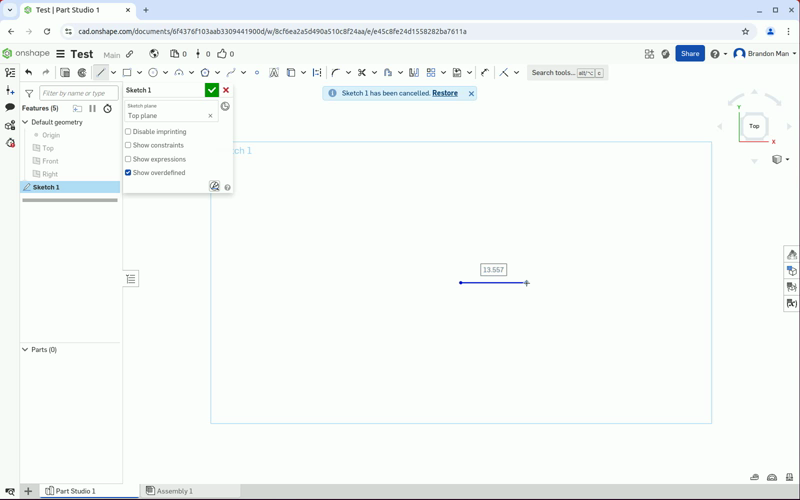
mouse_move(556, 282)
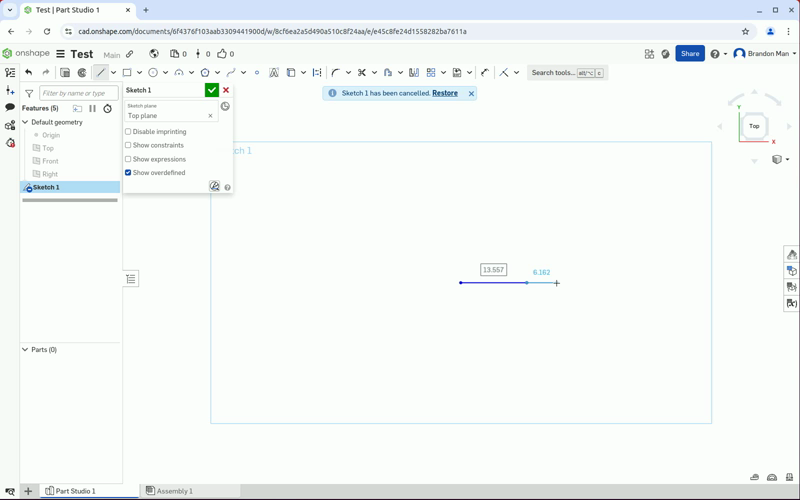
mouse_move(526, 245)
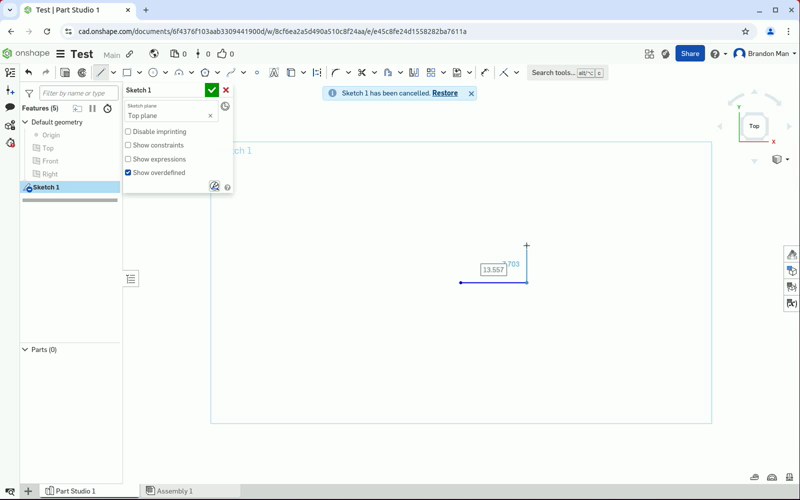
click(526, 245)
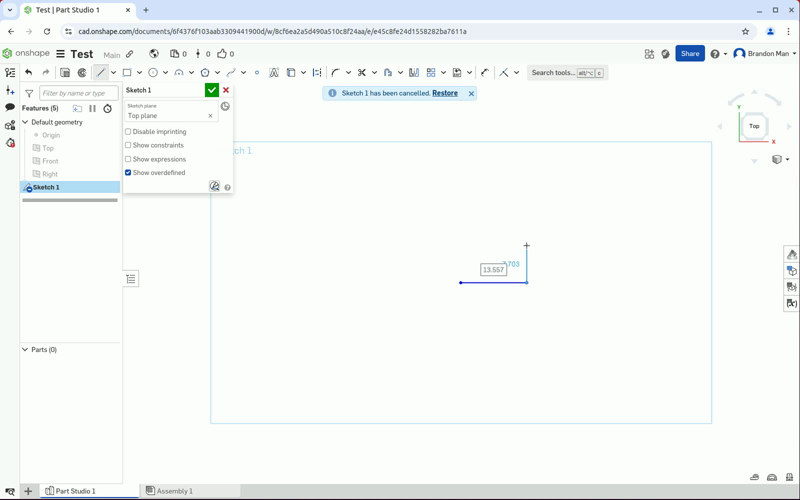
key_up(shift)
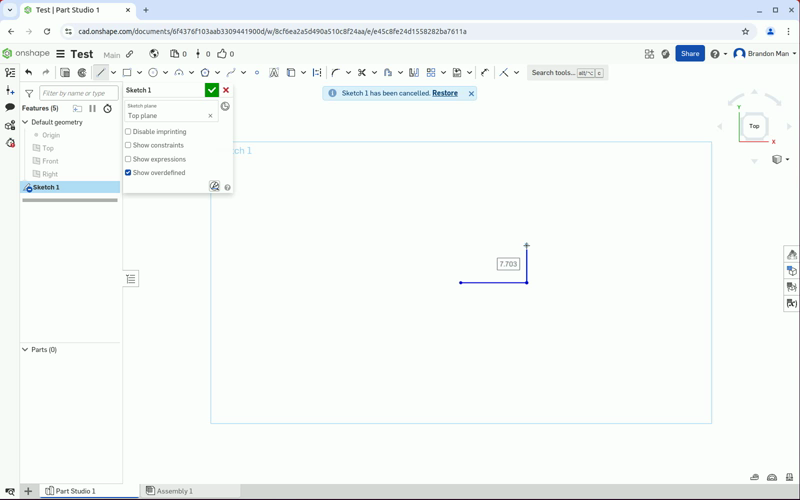
key_down(shift)
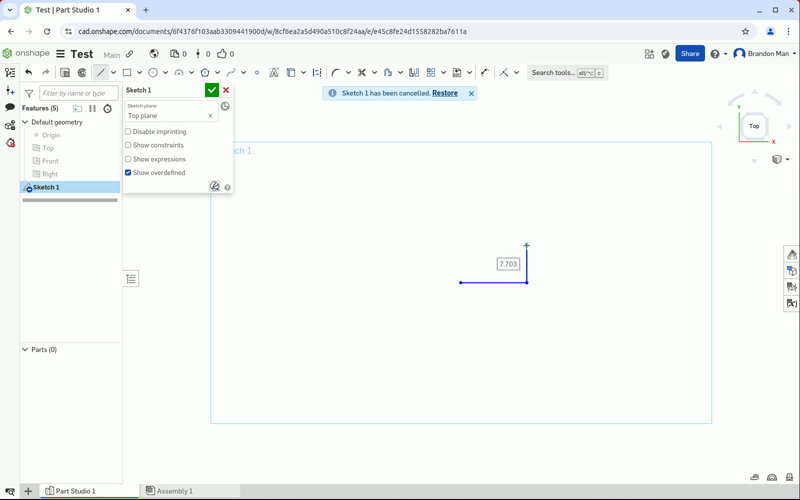
mouse_move(460, 245)
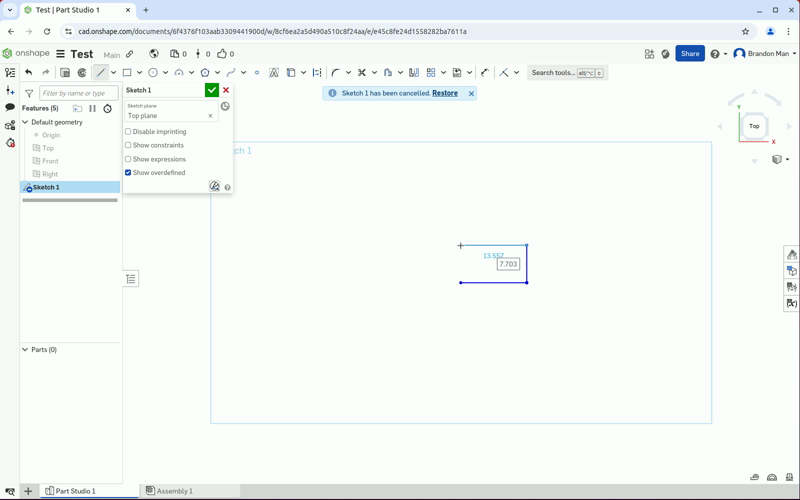
click(460, 245)
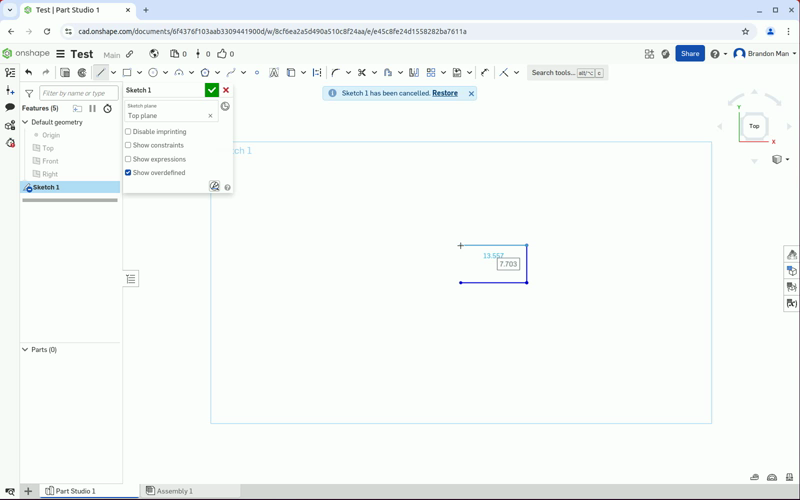
key_up(shift)
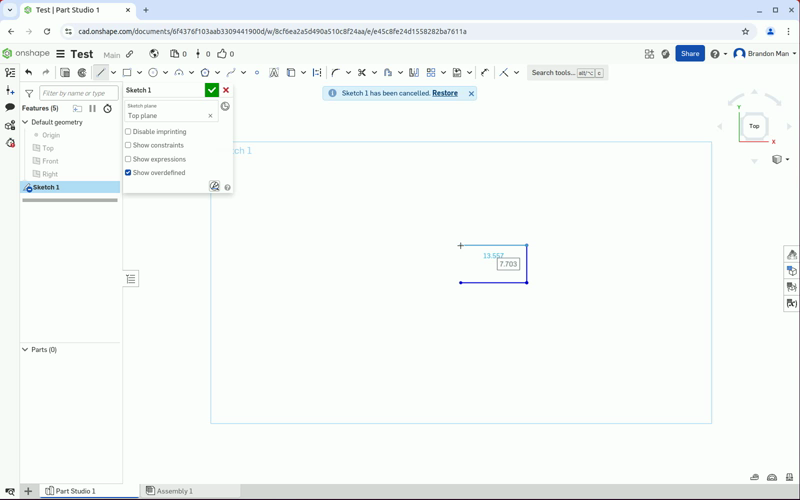
mouse_move(490, 245)
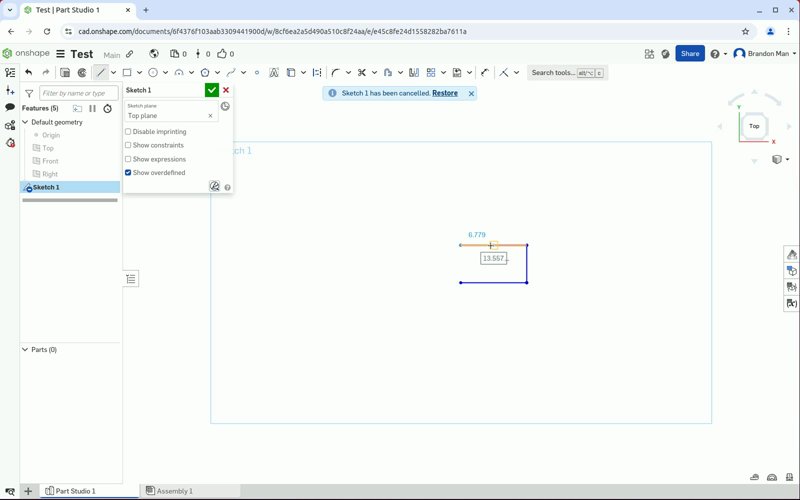
key_down(shift)
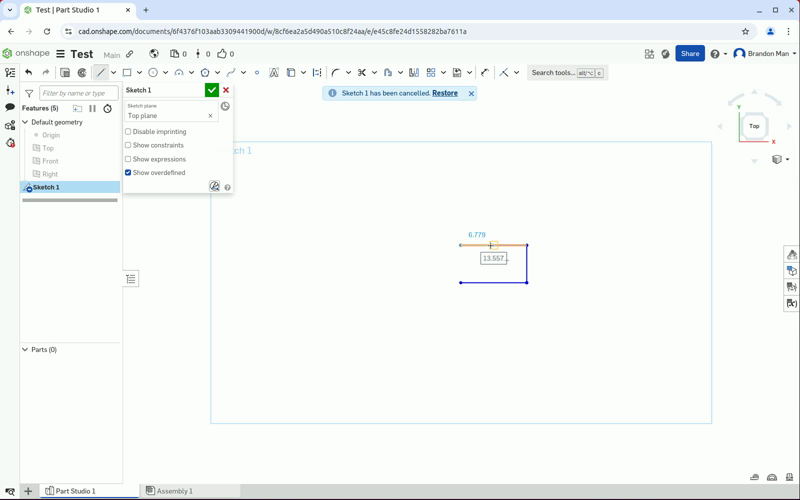
mouse_move(460, 282)
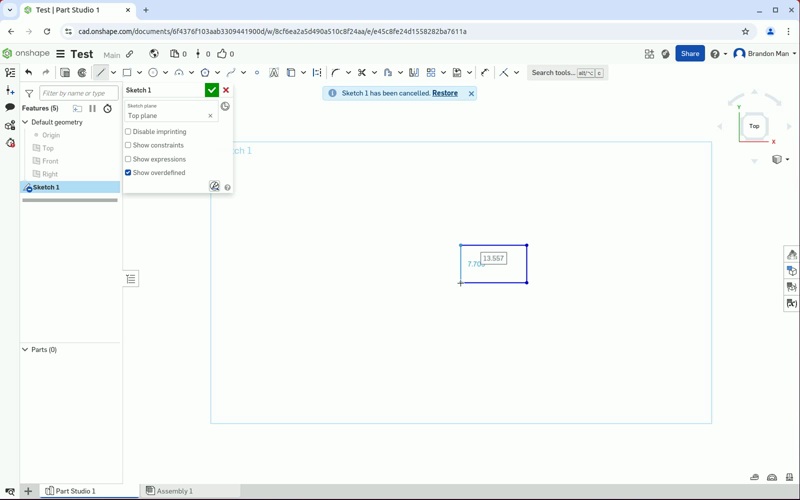
key_up(shift)
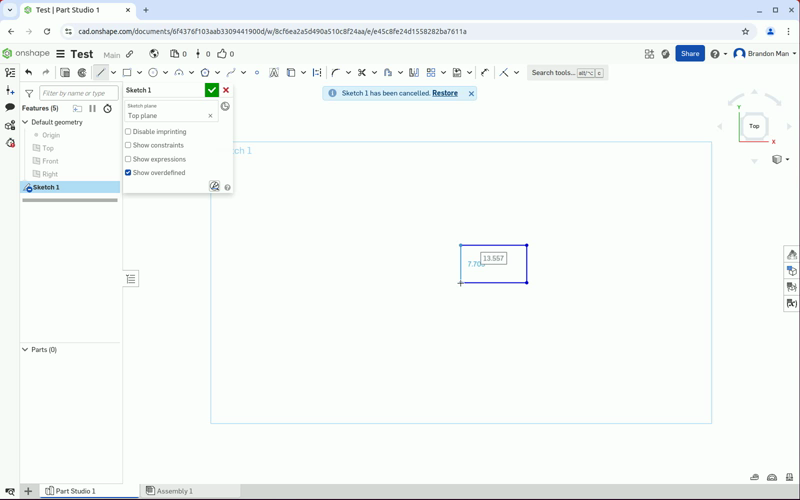
click(460, 282)
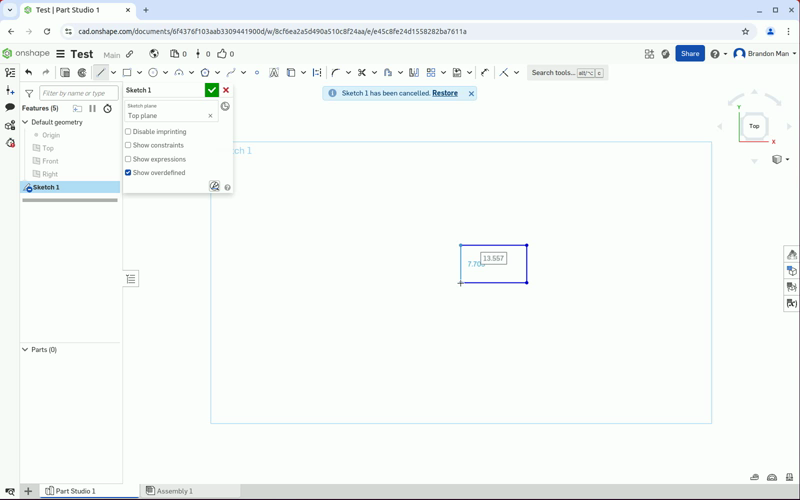
key(esc)
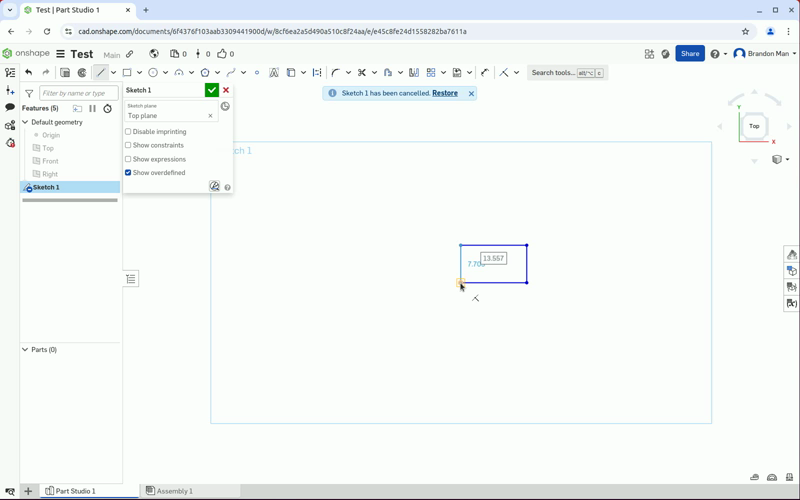
mouse_move(496, 277)
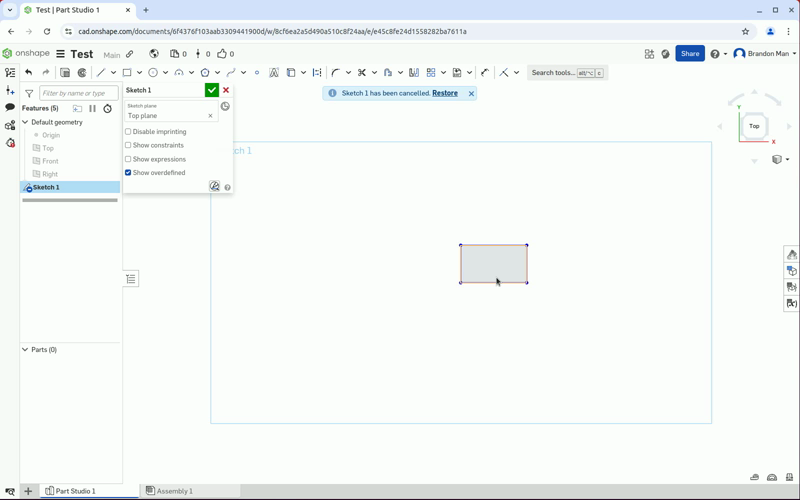
click(496, 277)
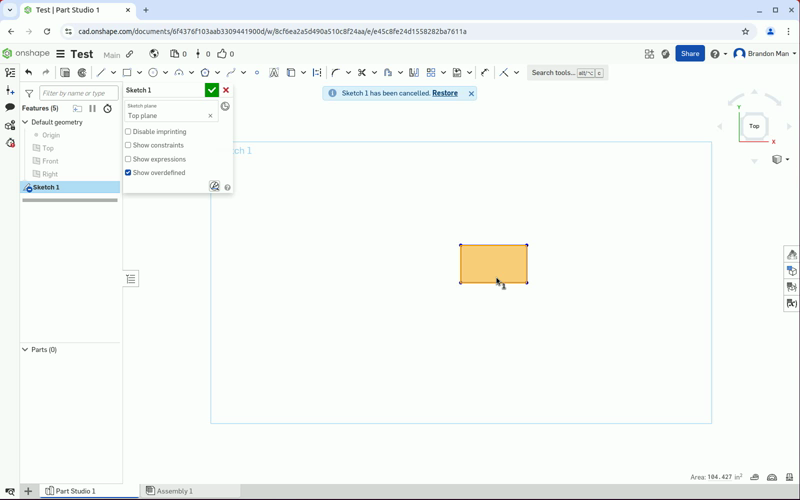
mouse_move(73, 352)
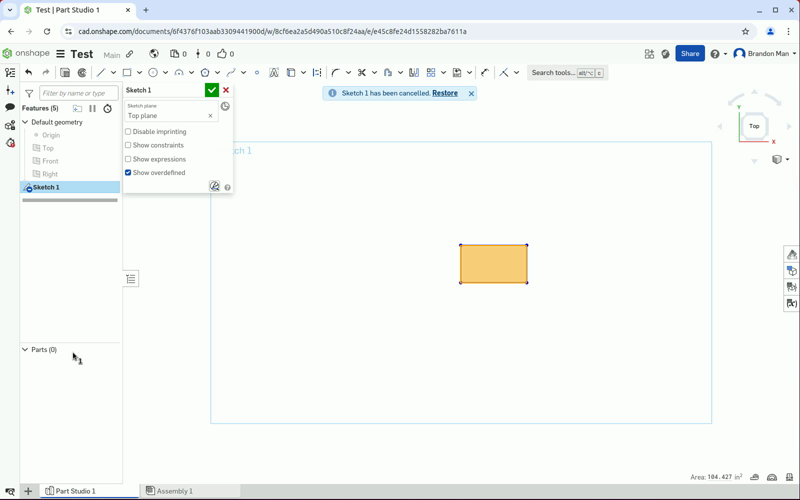
key(shift+y)
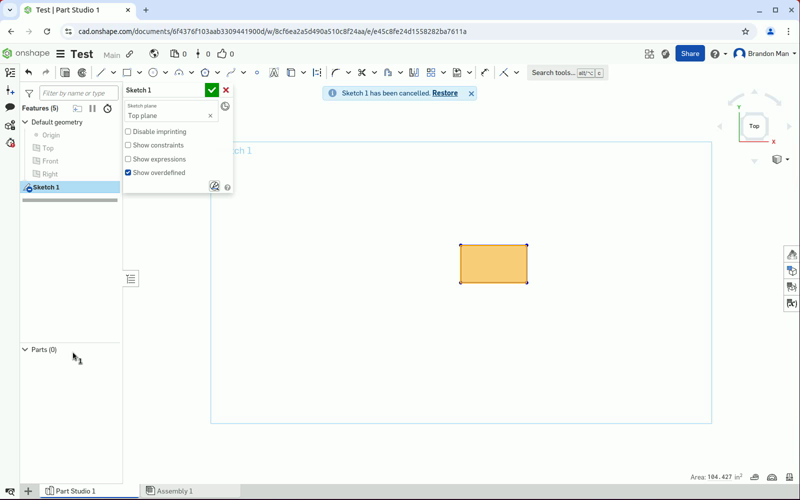
key(shift+e)
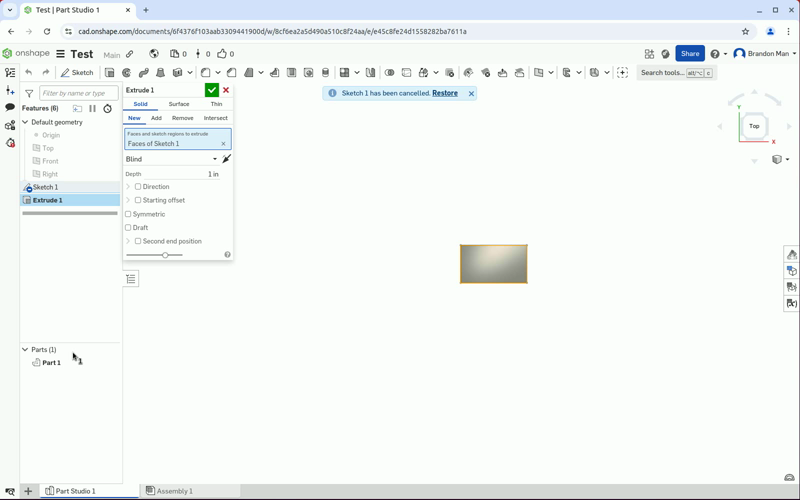
mouse_move(143, 106)
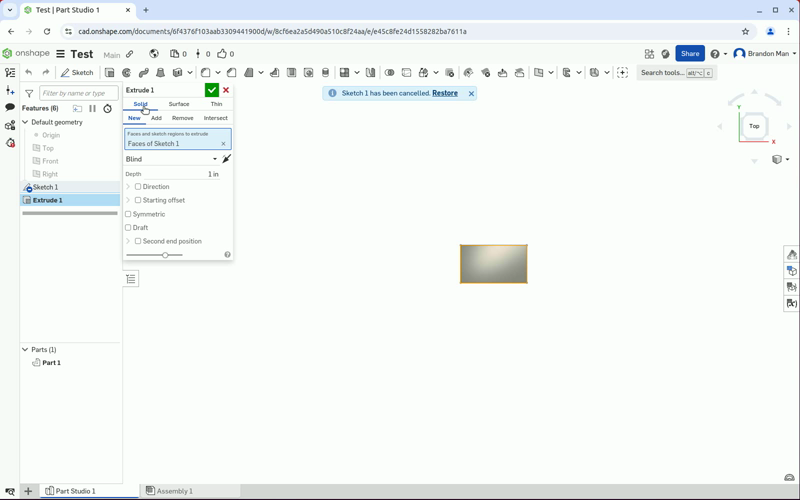
click(143, 106)
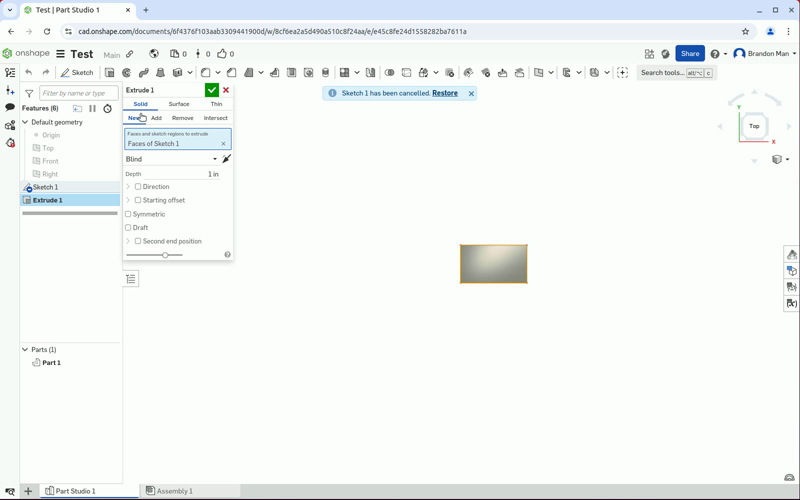
mouse_move(137, 120)
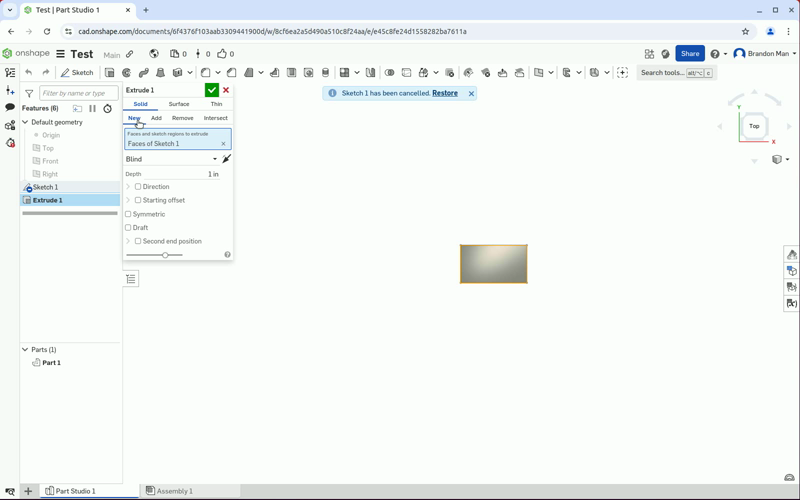
click(137, 120)
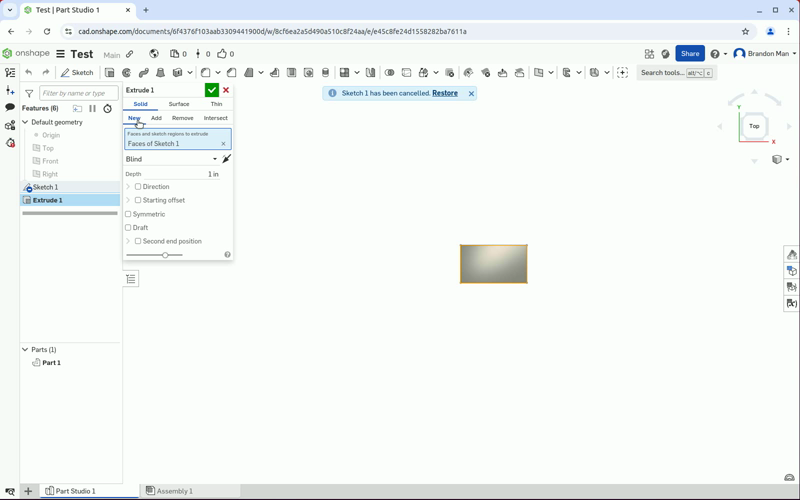
key(tab, 4)
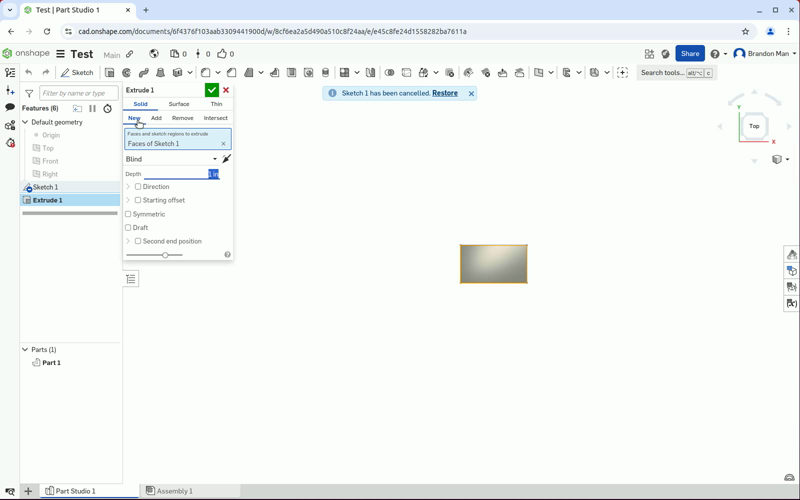
text(23.108)
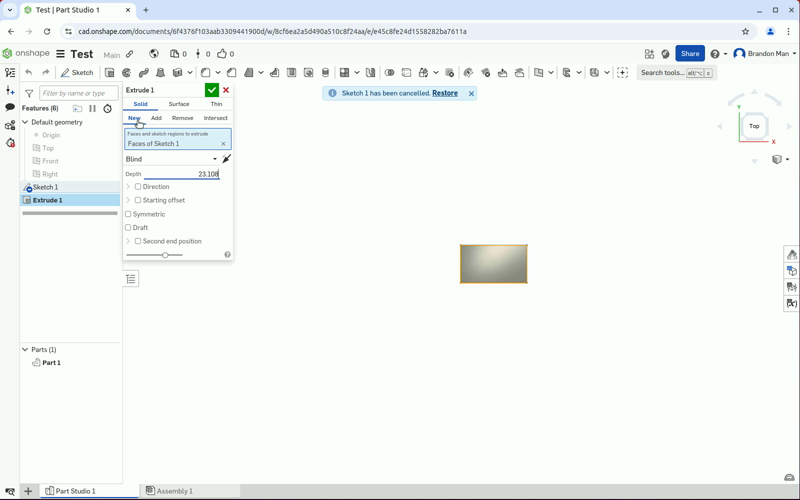
key(enter)
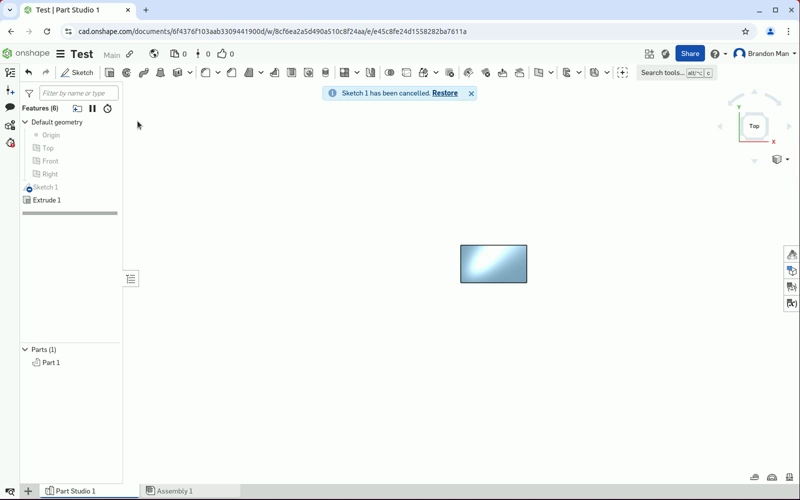
key(shift+h)
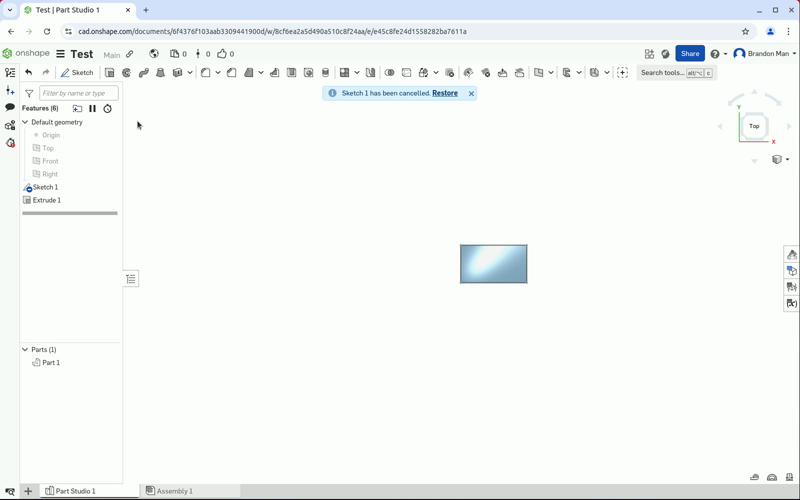
key(shift+h)
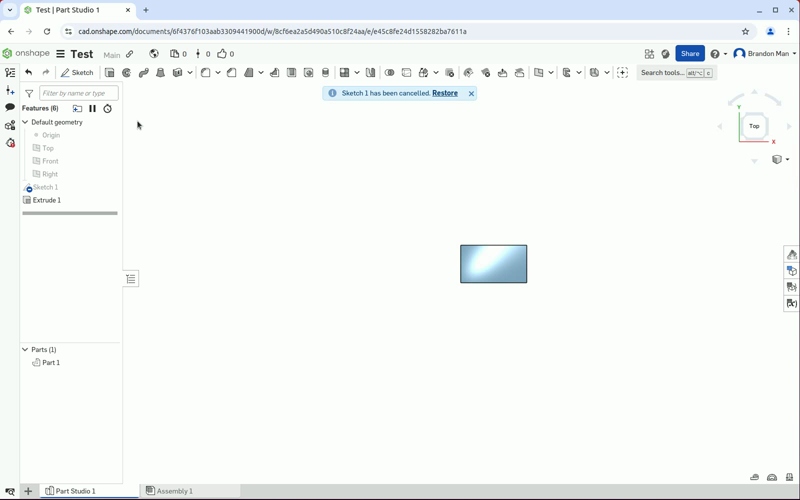
mouse_move(73, 189)
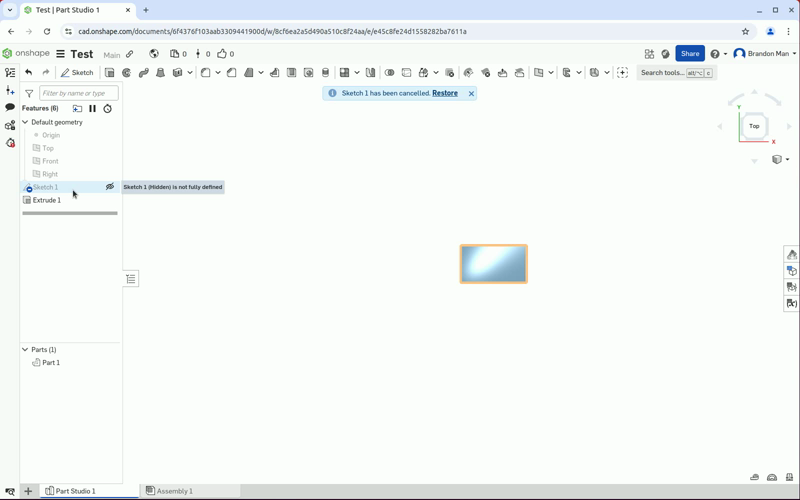
click(73, 189)
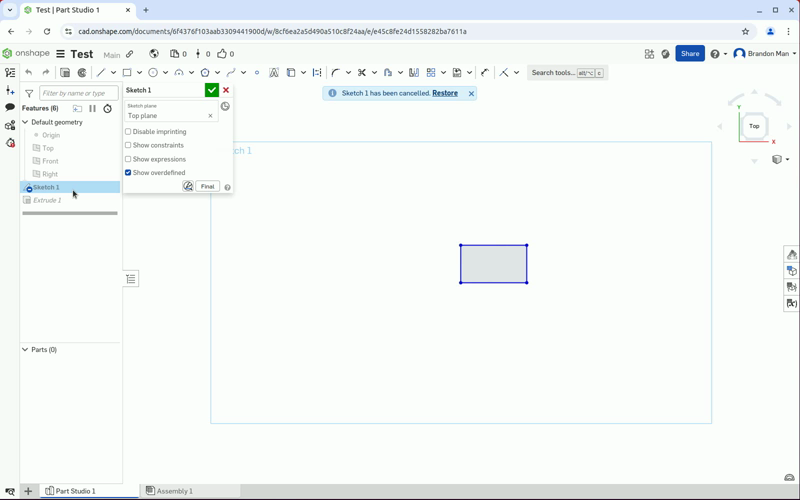
mouse_move(229, 92)
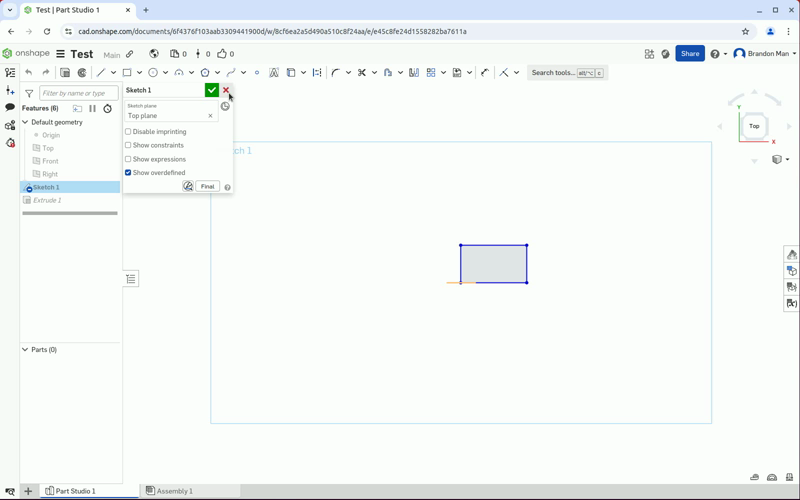
click(229, 92)
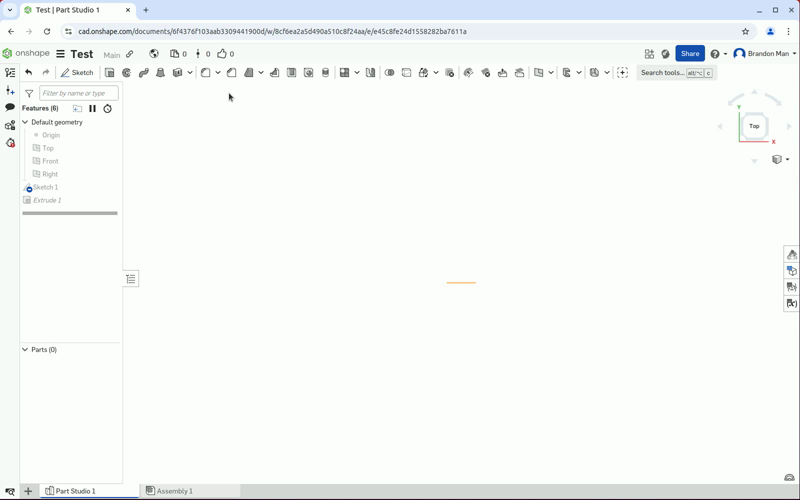
mouse_move(73, 352)
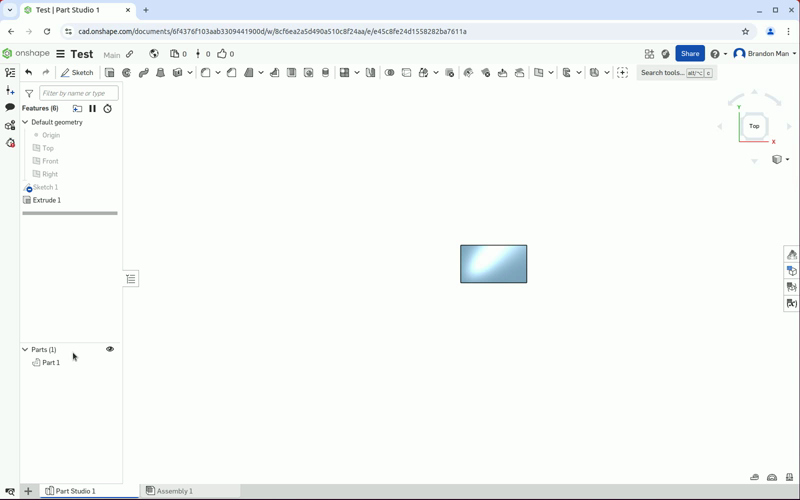
key(y)
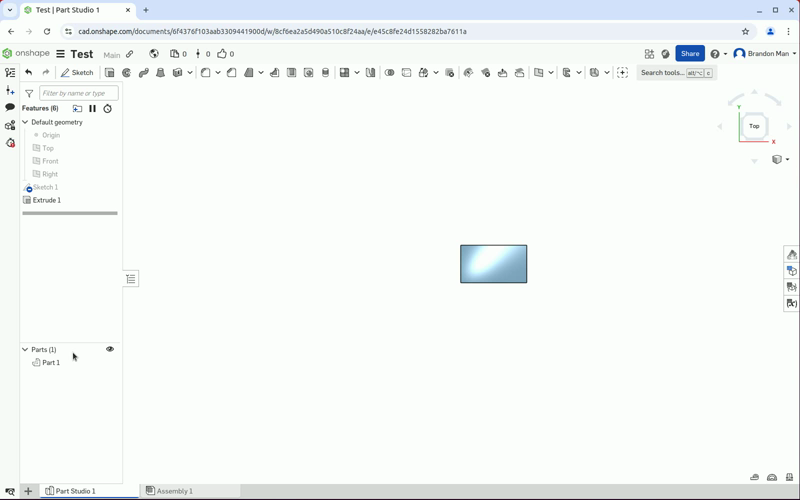
key(shift+p)
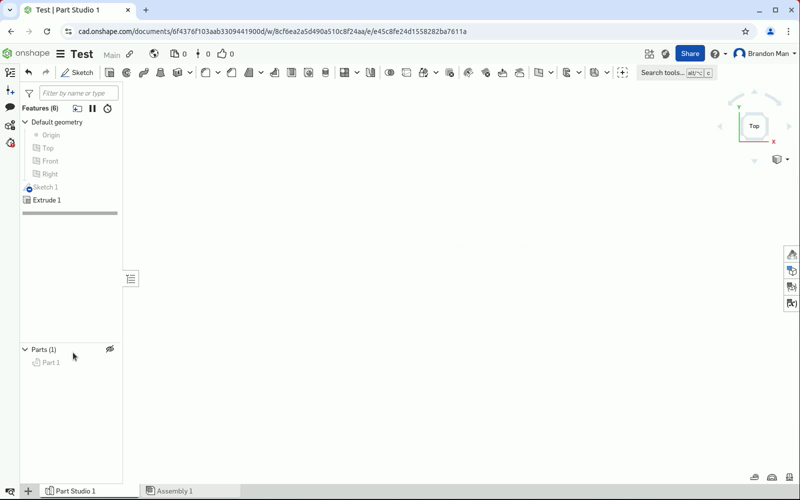
key(space)
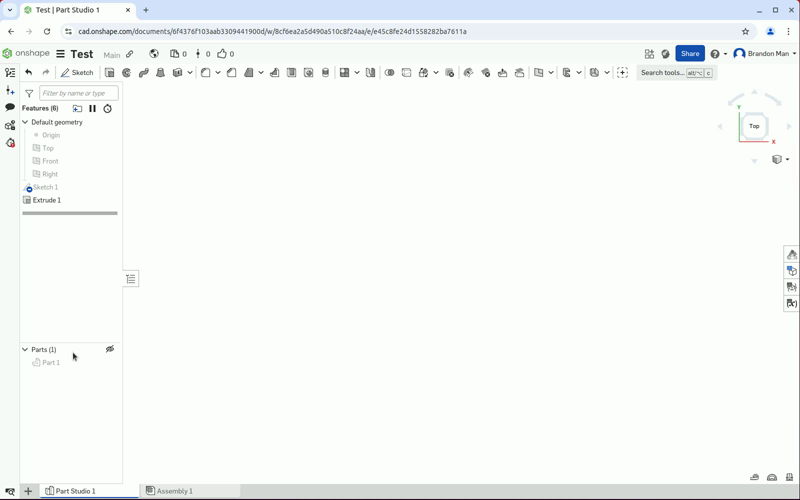
key_down(shift)
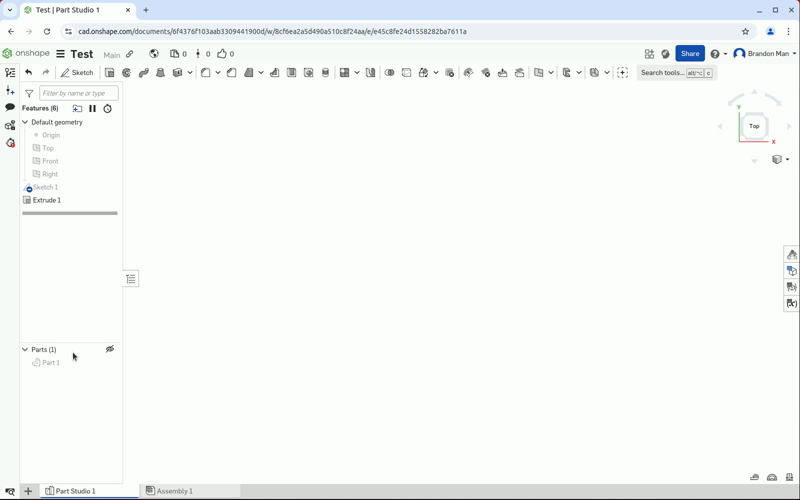
key(up)
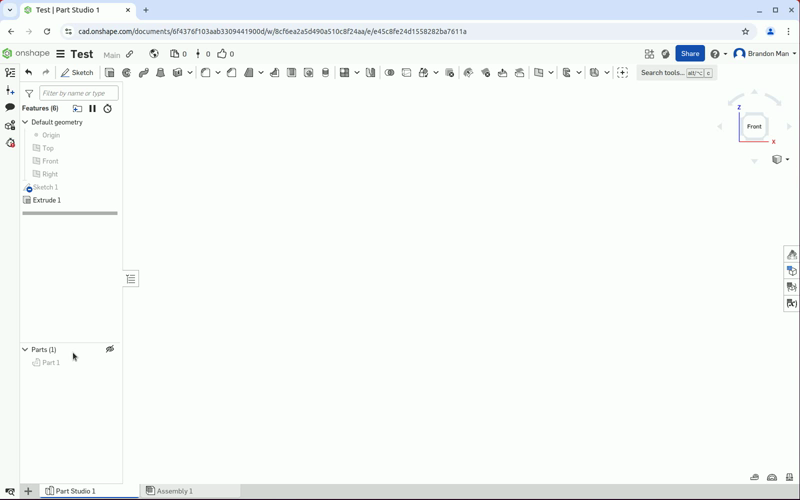
key_up(shift)
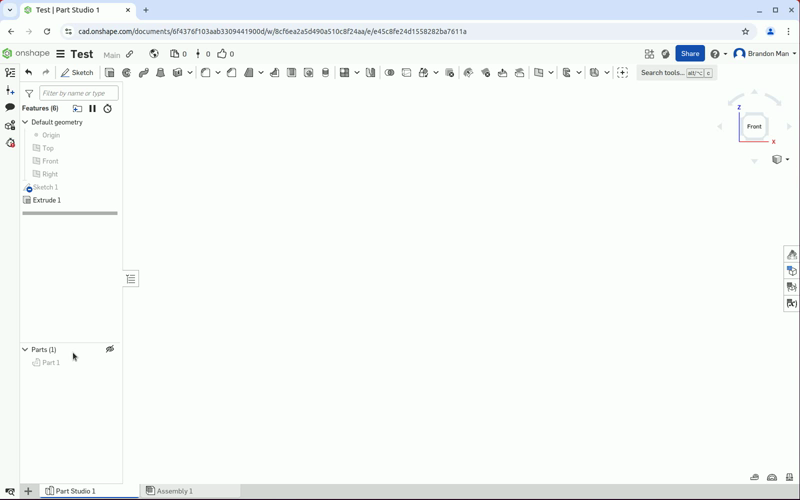
mouse_move(73, 352)
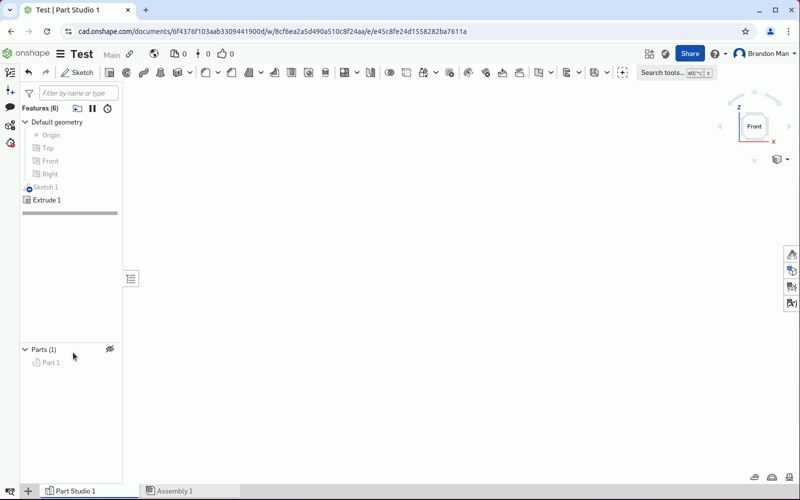
key(shift+y)
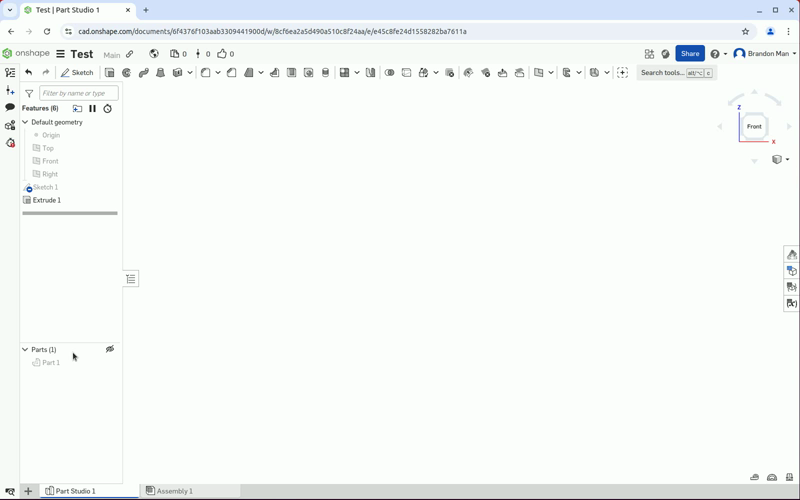
key(shift+s)
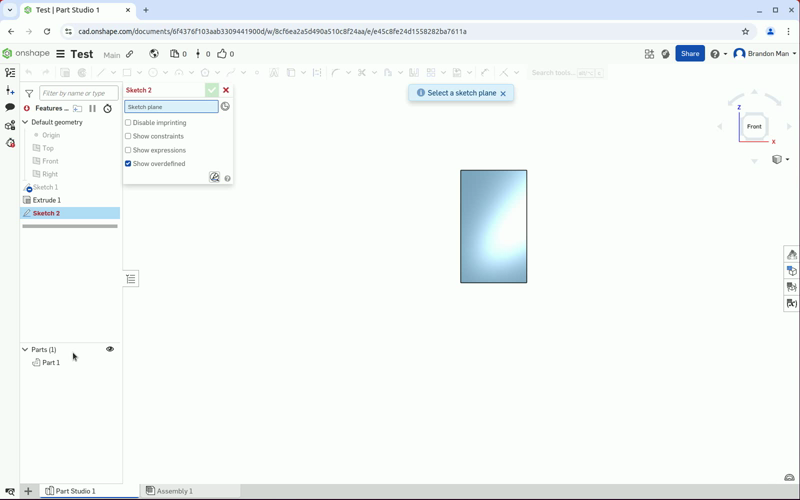
mouse_move(73, 163)
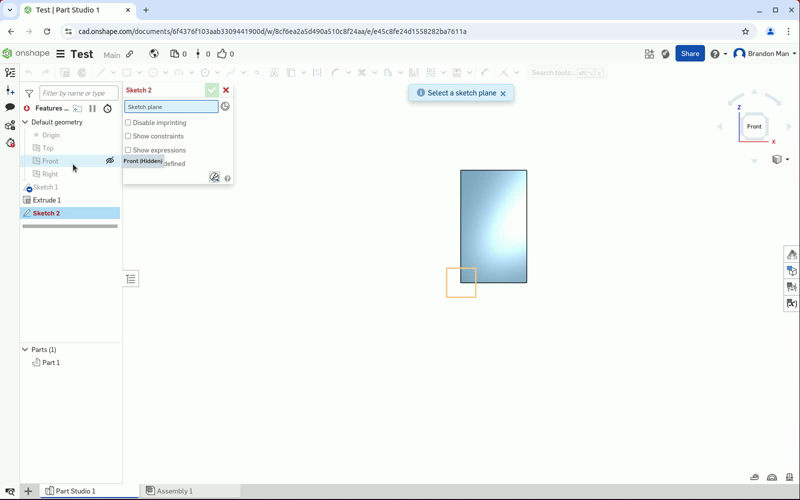
click(73, 163)
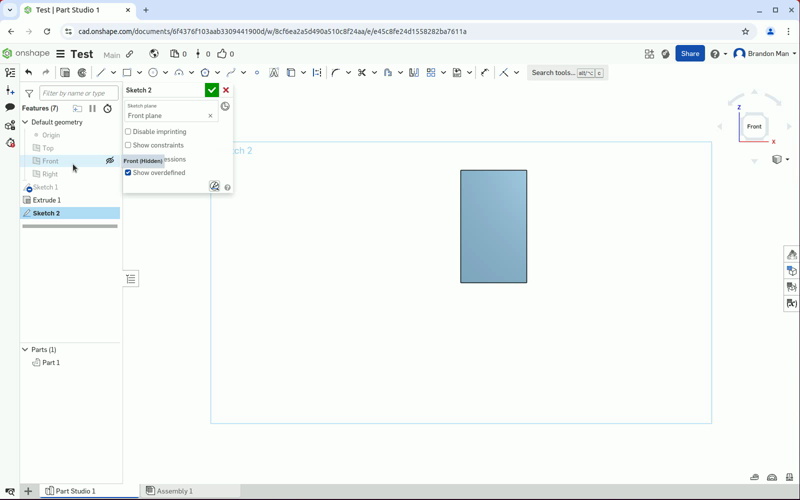
mouse_move(73, 352)
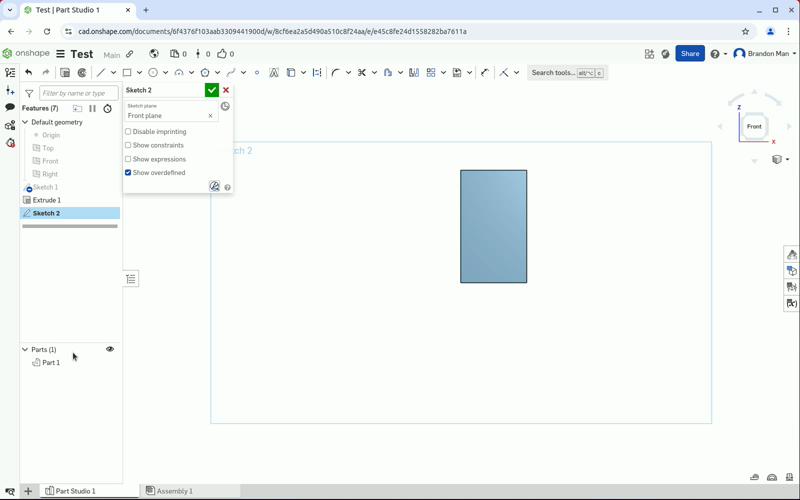
key(y)
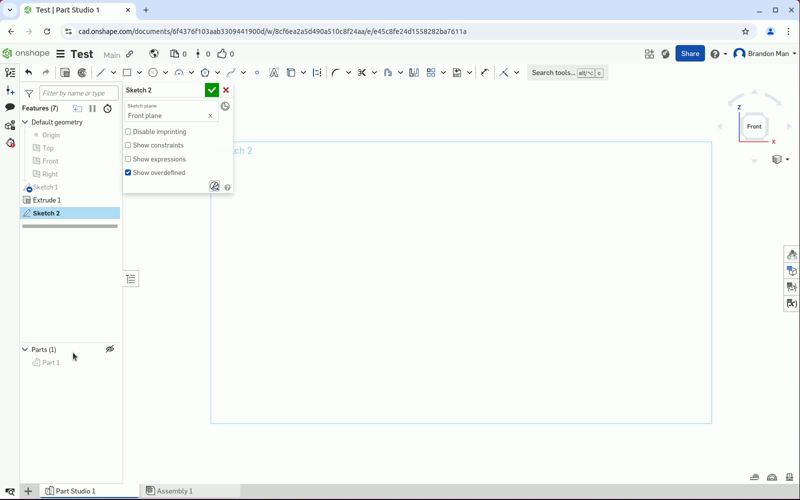
key(l)
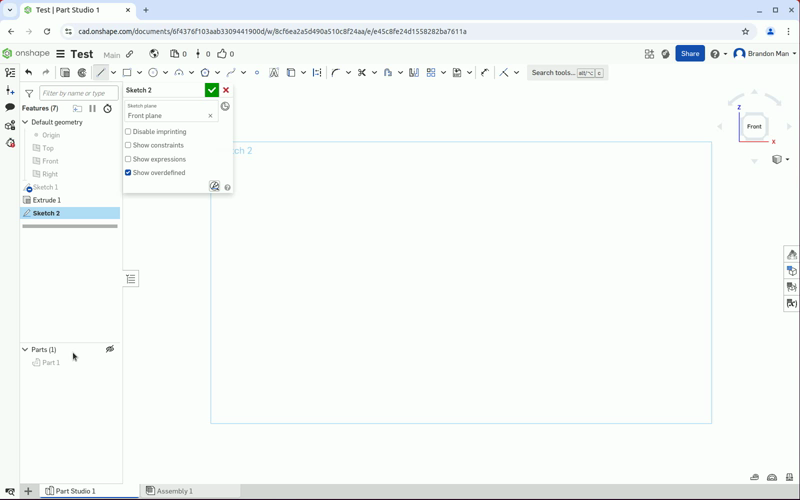
key_down(shift)
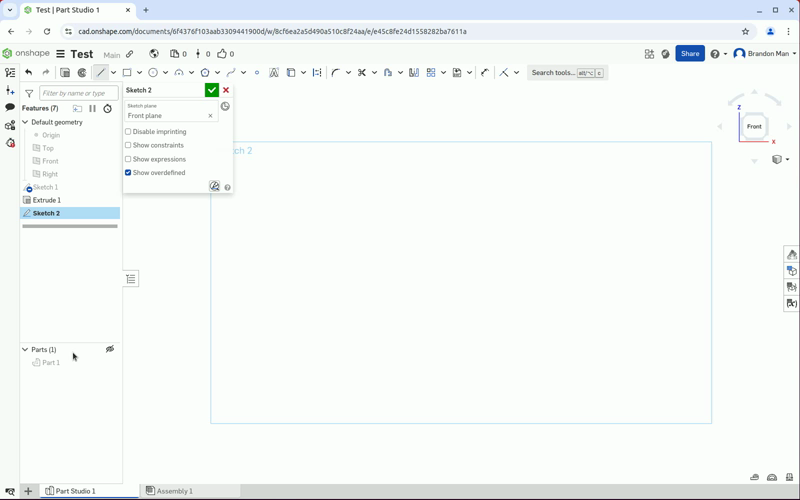
mouse_move(463, 280)
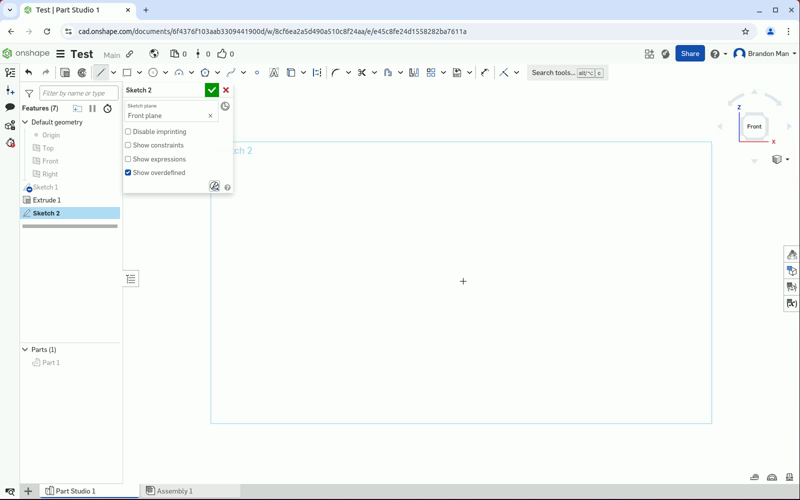
click(463, 280)
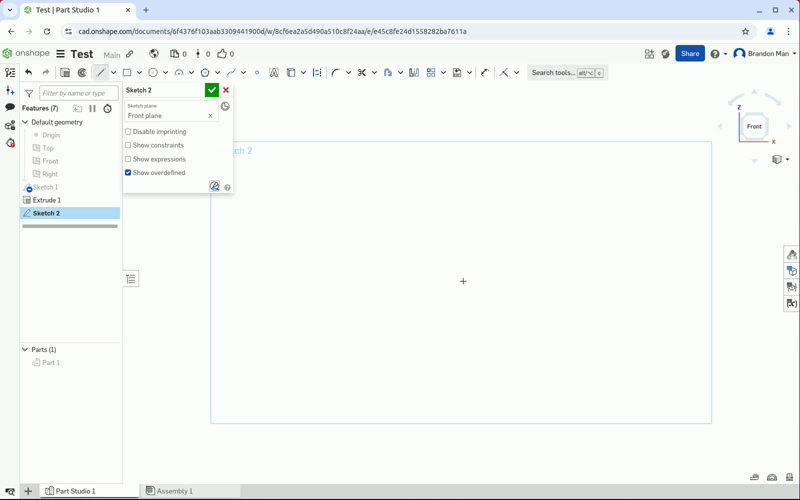
key_up(shift)
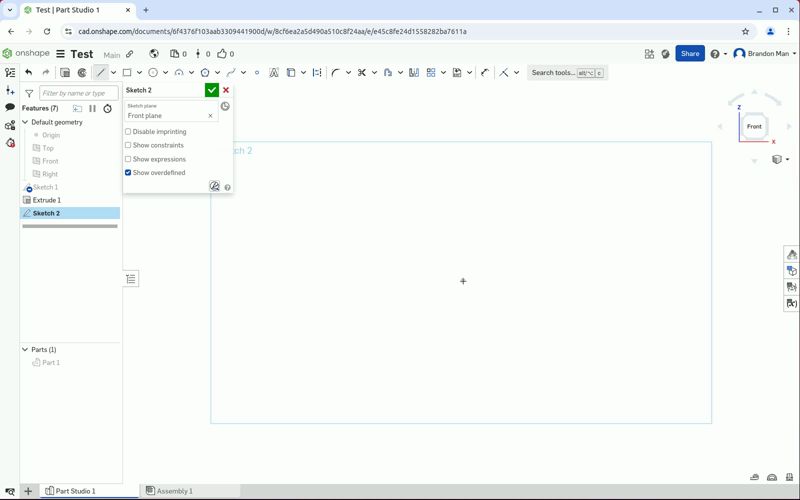
key_down(shift)
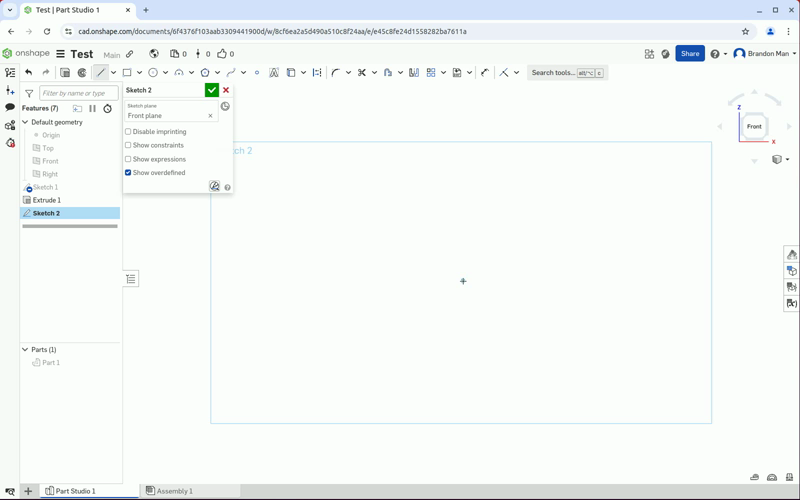
mouse_move(525, 280)
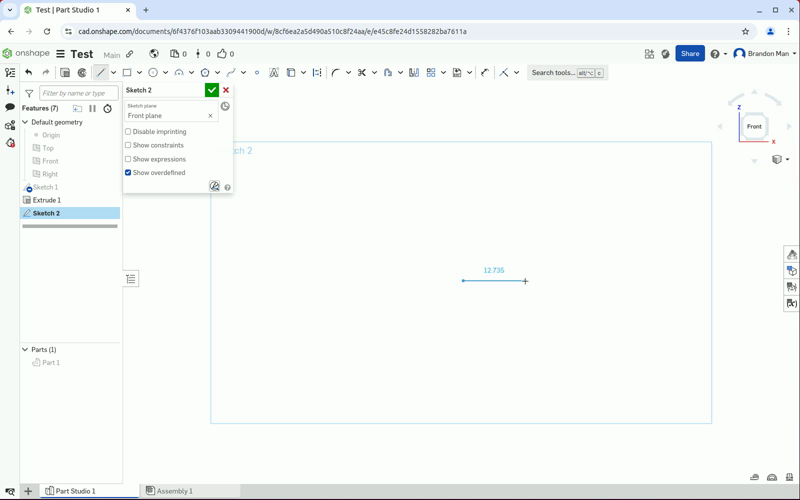
click(525, 280)
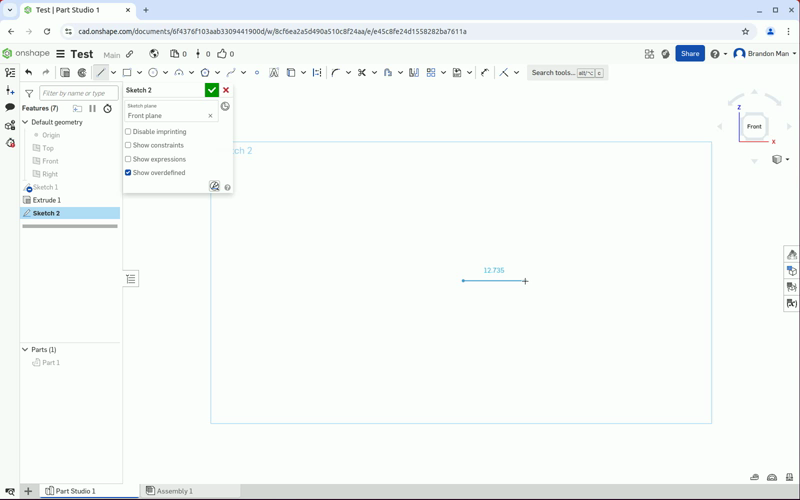
key_up(shift)
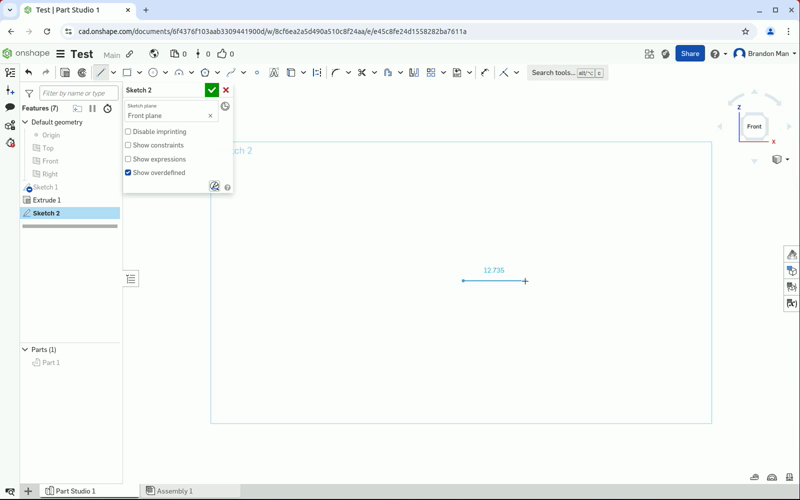
key_down(shift)
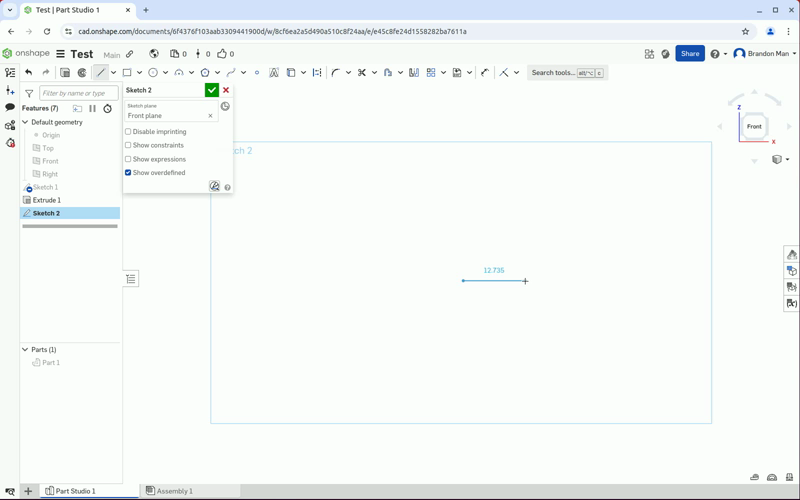
mouse_move(525, 171)
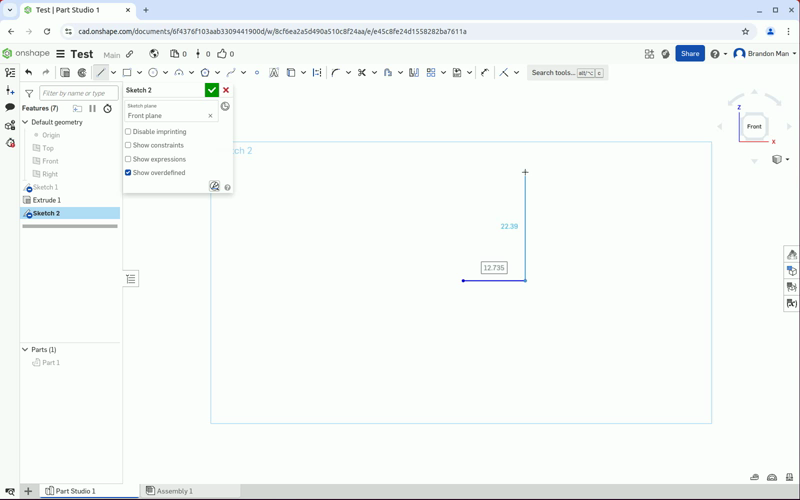
click(525, 171)
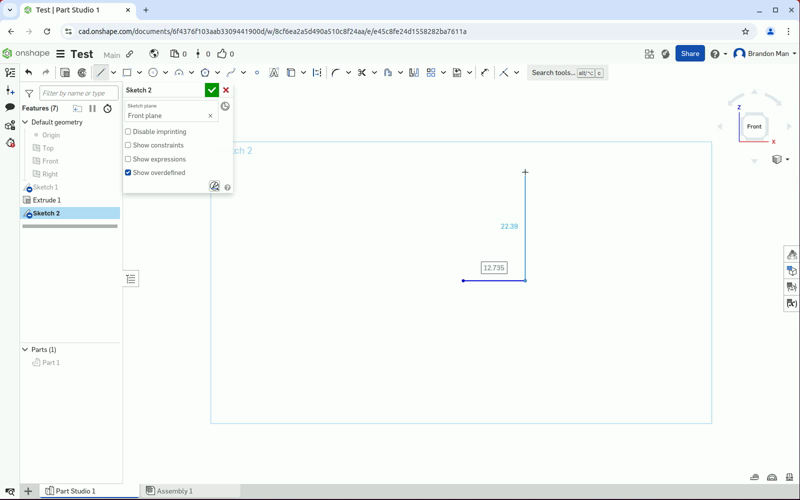
key_up(shift)
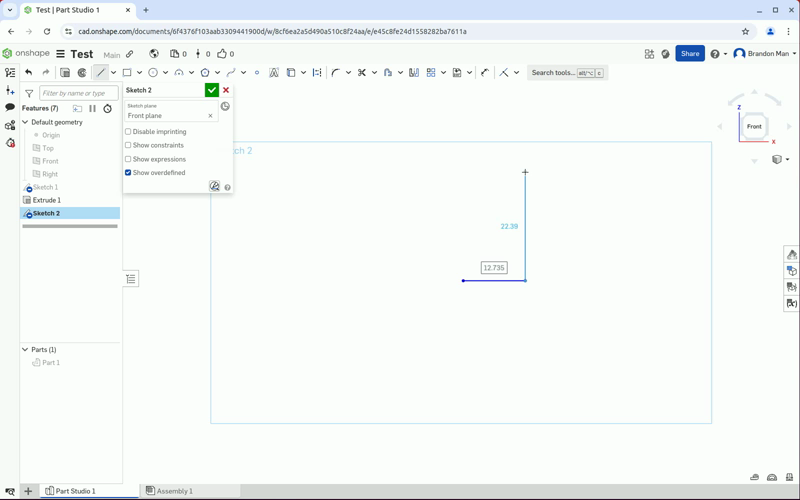
key_down(shift)
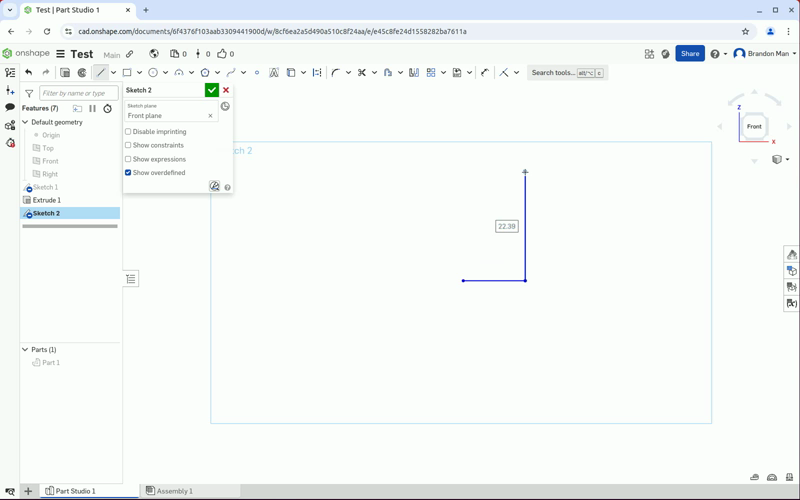
mouse_move(463, 171)
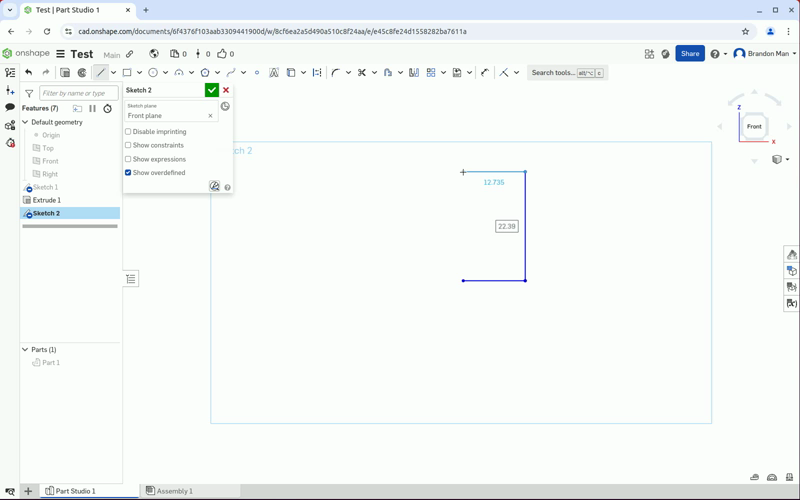
click(463, 171)
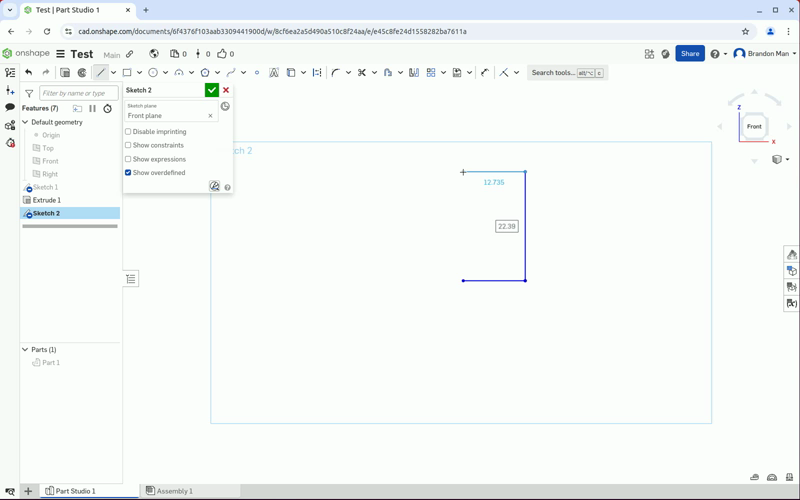
key_up(shift)
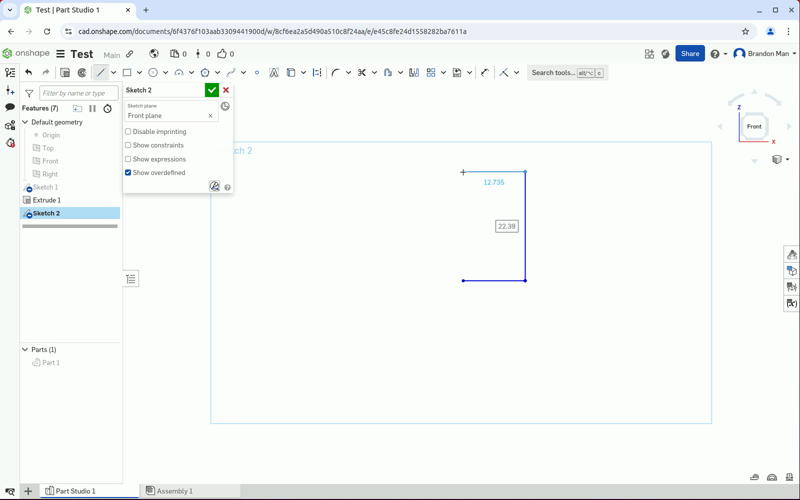
key_down(shift)
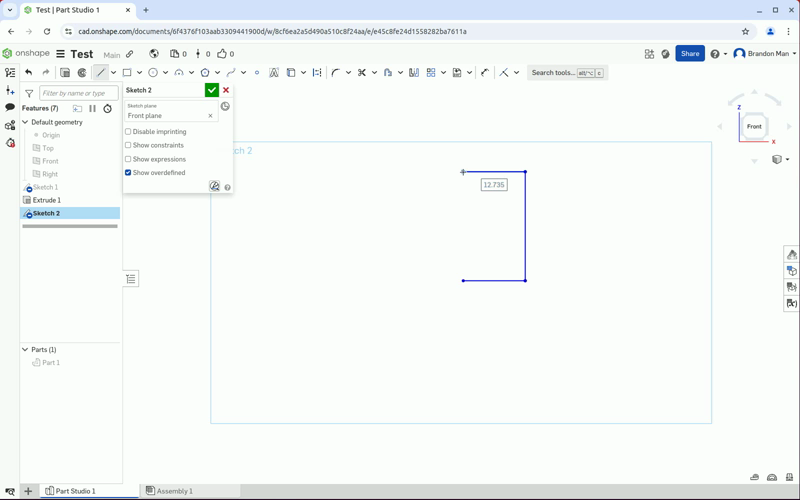
mouse_move(463, 280)
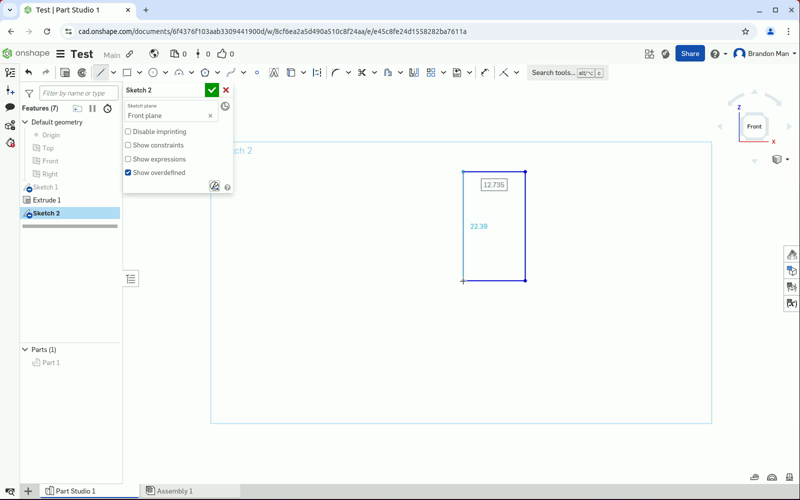
key_up(shift)
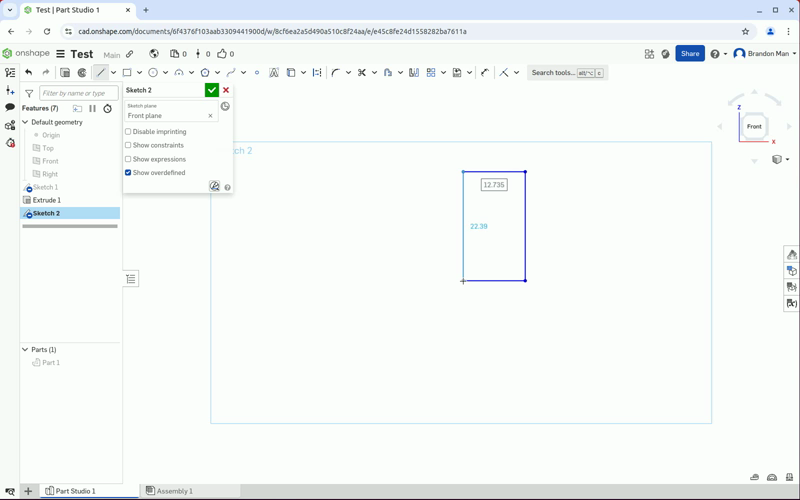
click(463, 280)
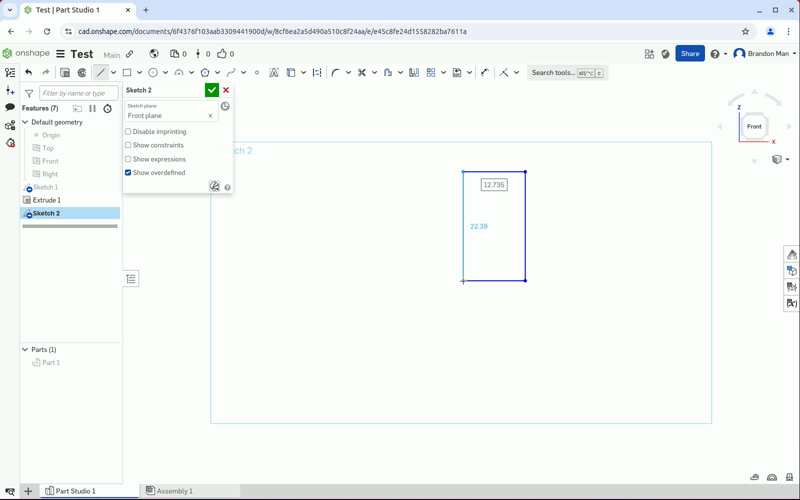
key(esc)
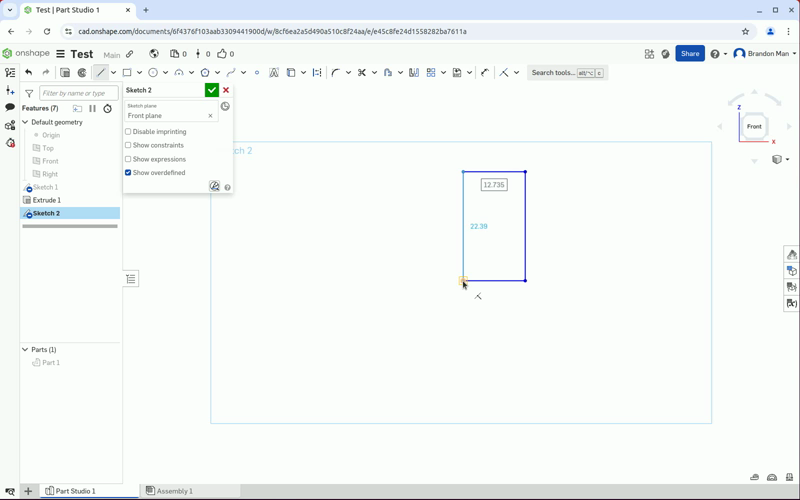
mouse_move(480, 177)
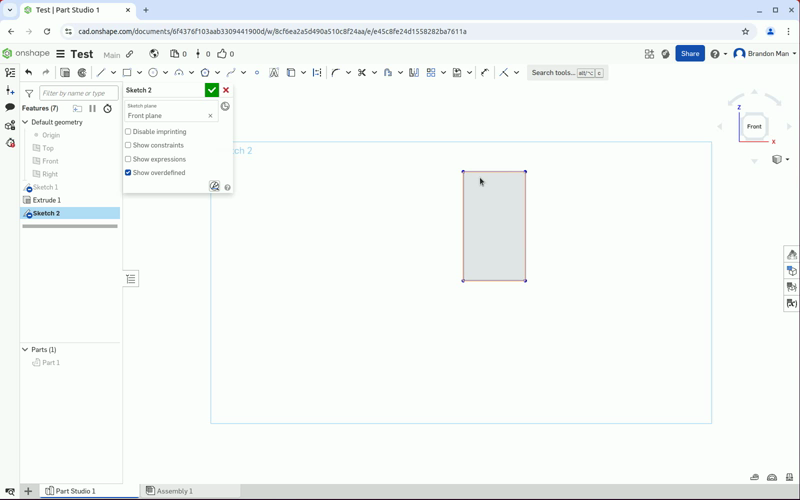
click(480, 177)
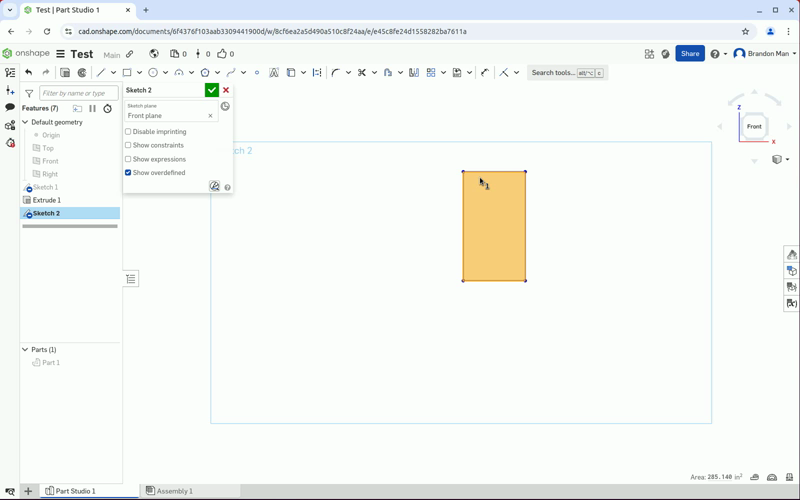
mouse_move(73, 352)
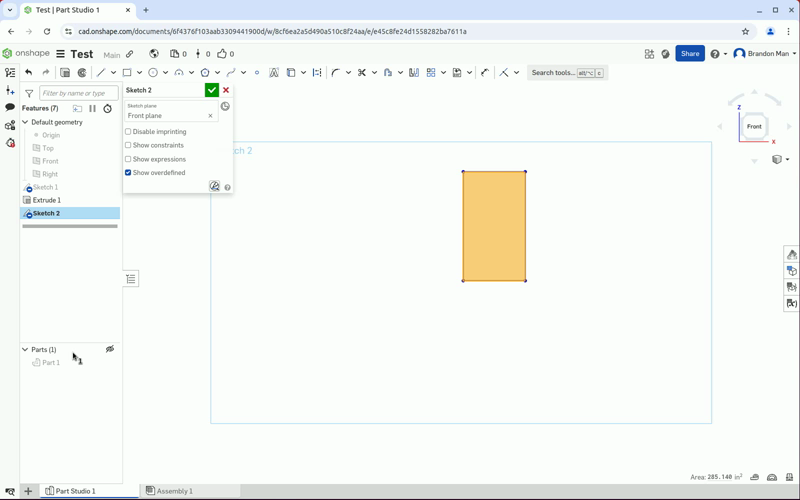
key(shift+y)
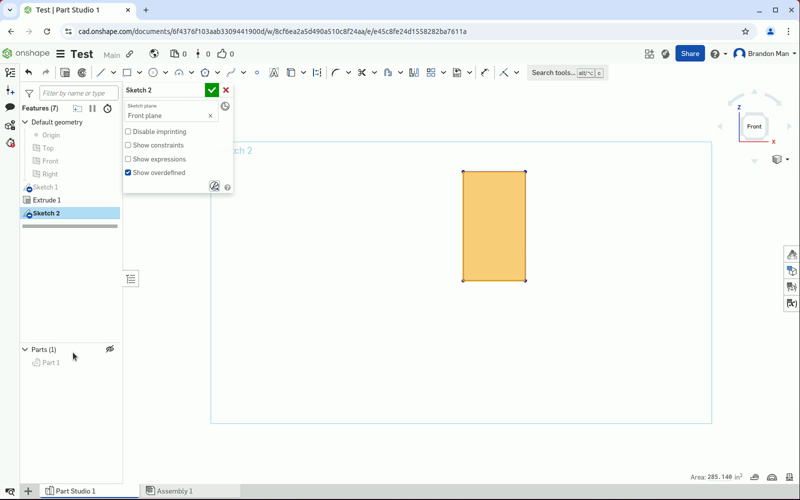
key(shift+e)
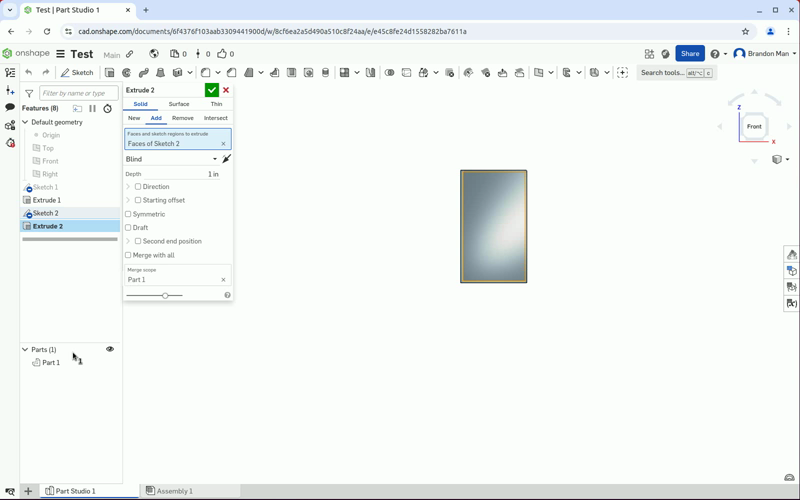
mouse_move(143, 106)
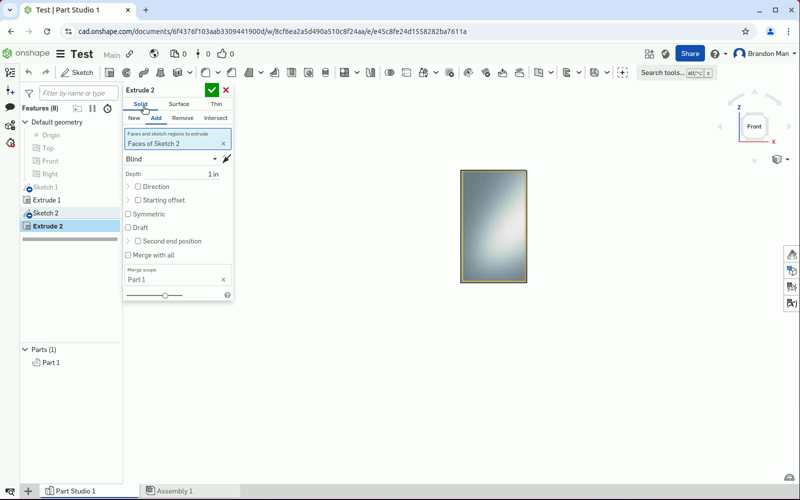
click(143, 106)
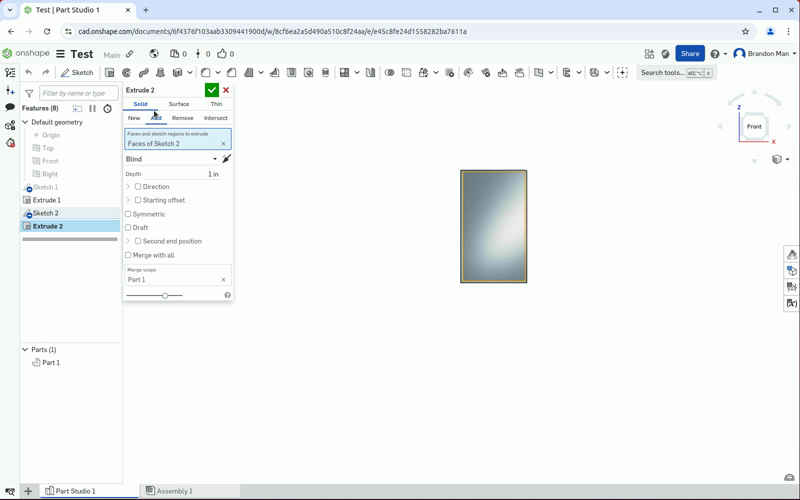
mouse_move(186, 120)
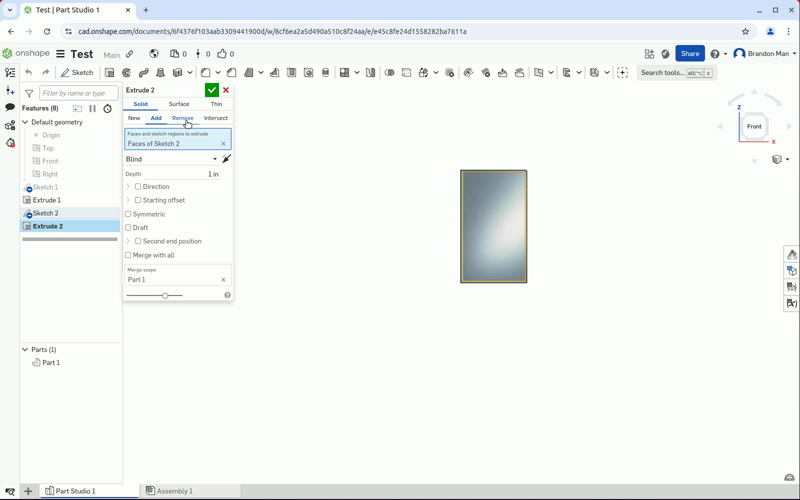
click(186, 120)
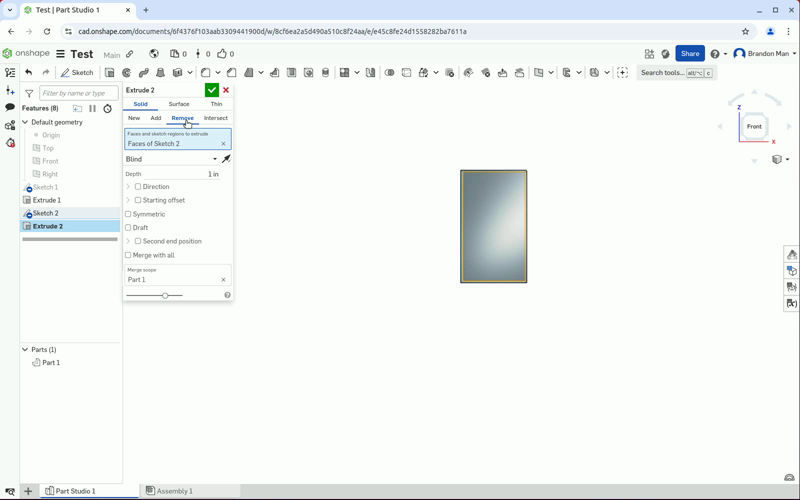
key(tab, 4)
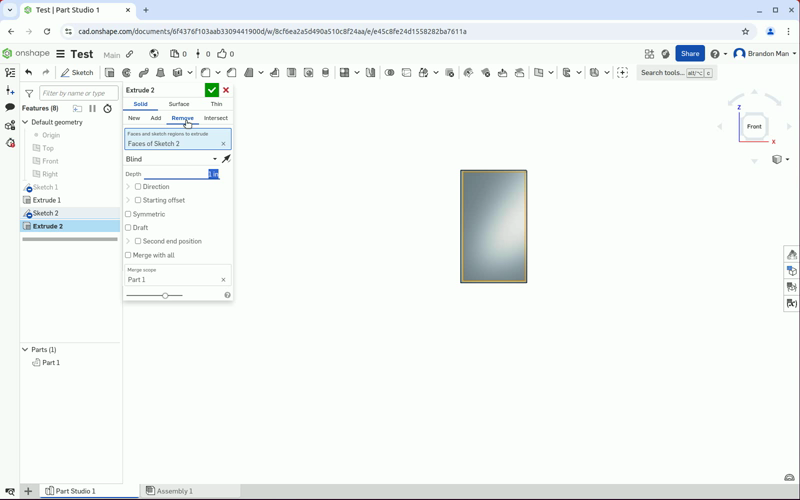
text(0.481)
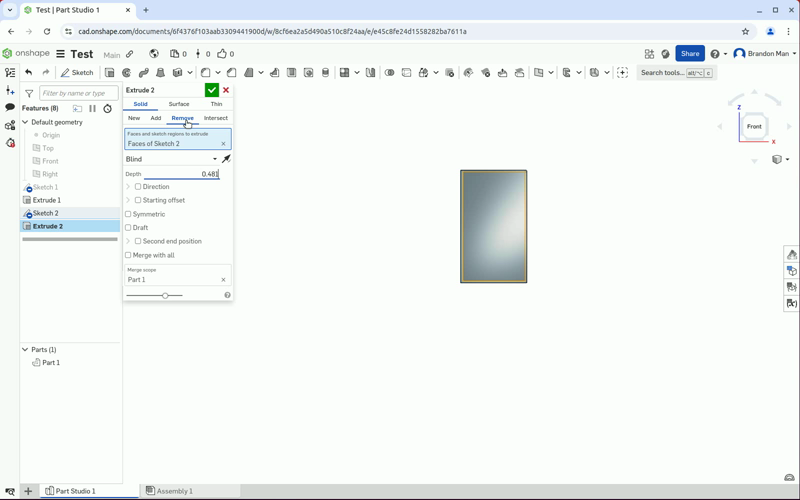
key(tab, 6)
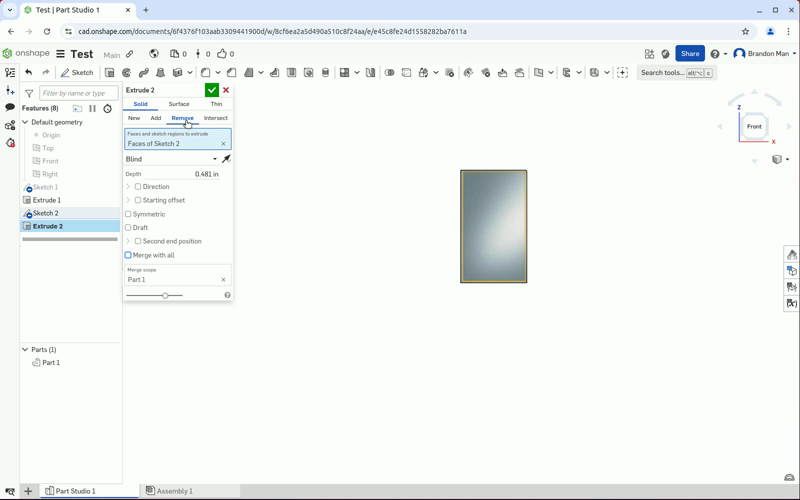
key(space)
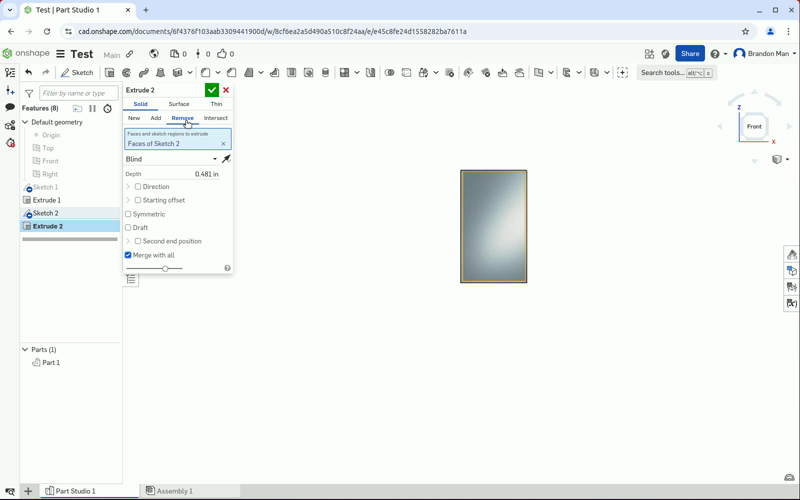
key(enter)
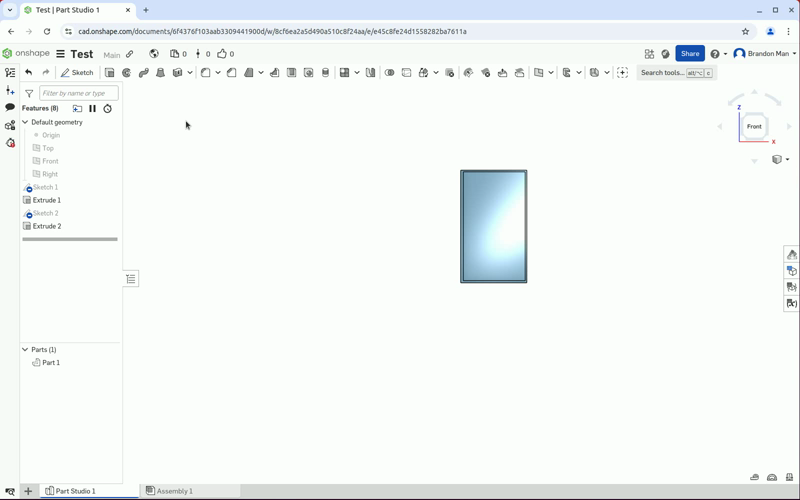
key(shift+h)
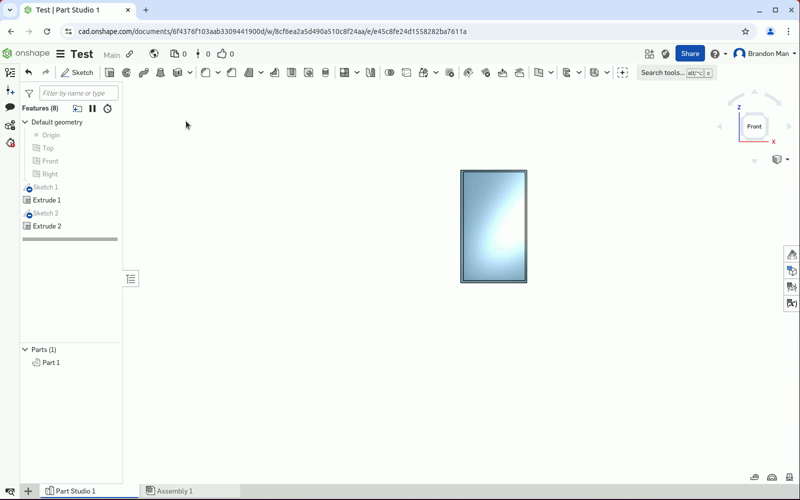
key(shift+h)
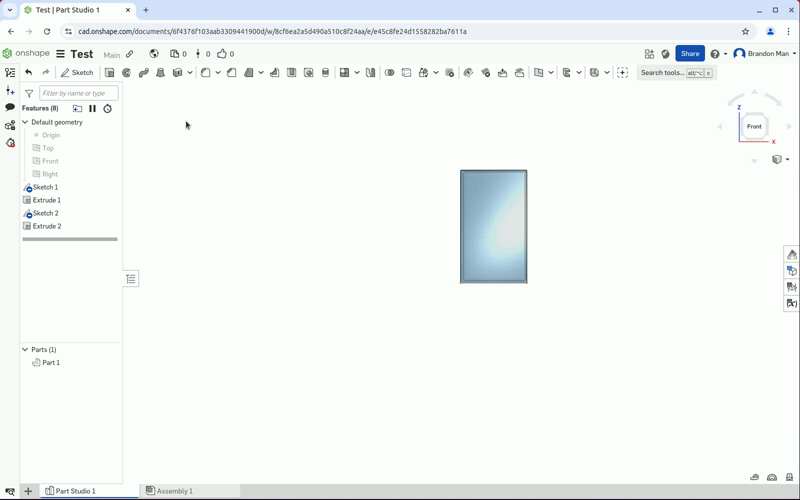
key(shift+7)
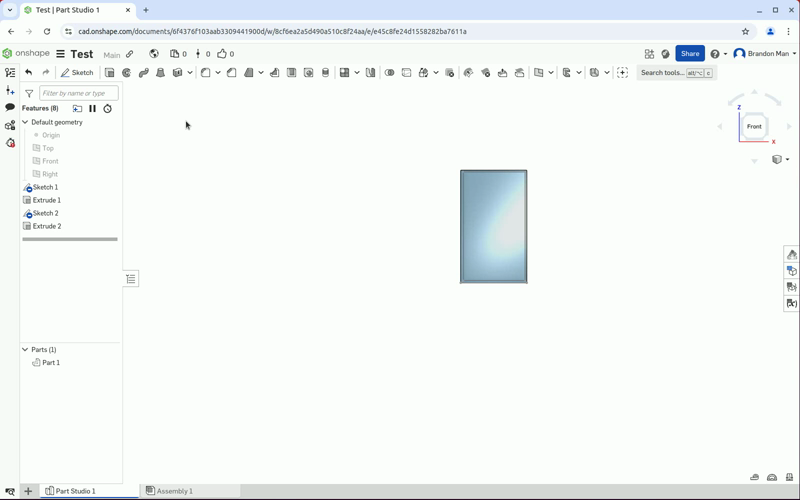
key(left, 2)
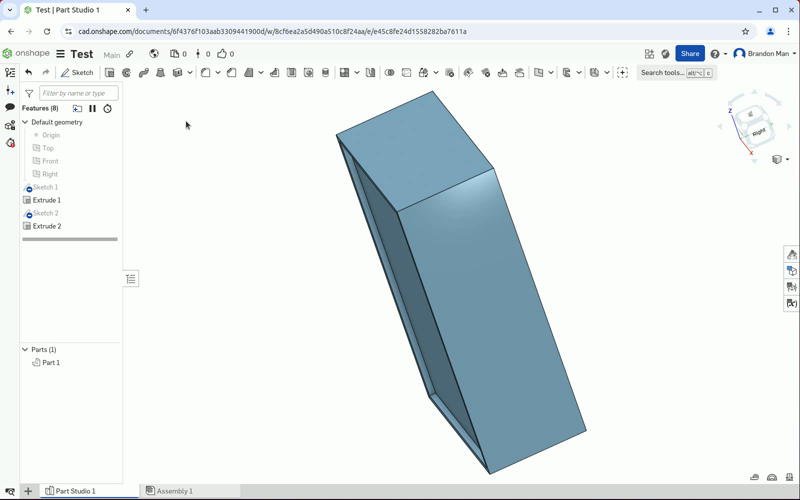
key(down, 2)
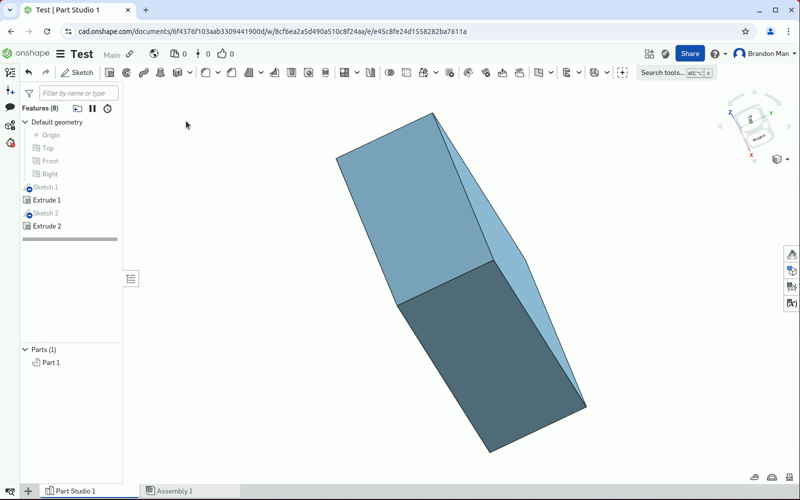
key(up, 2)
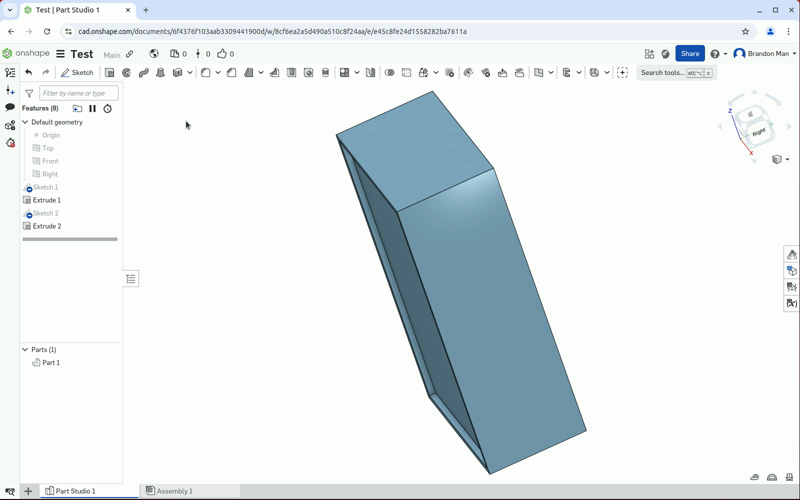
key(right, 2)
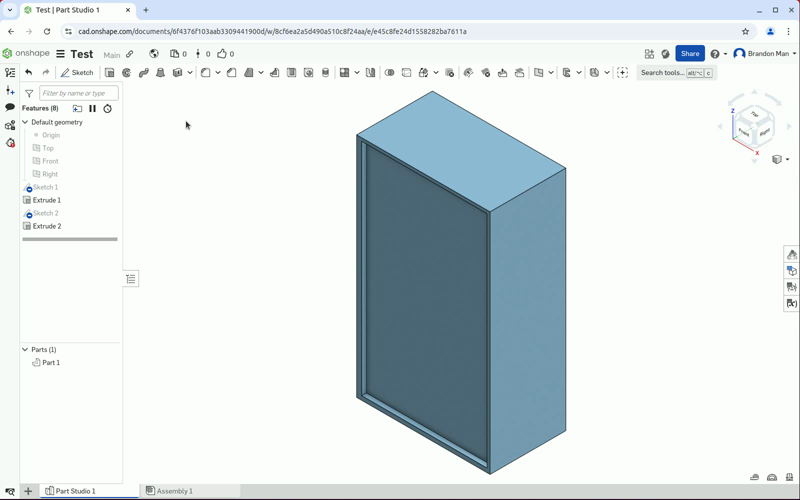
mouse_move(73, 189)
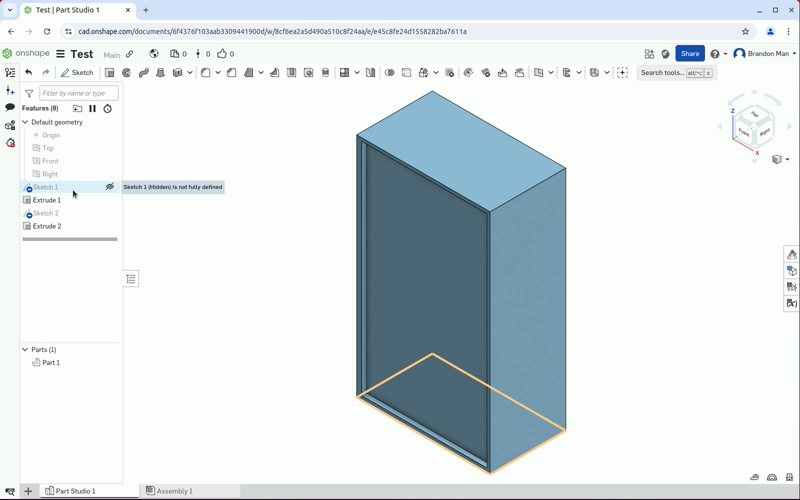
click(73, 189)